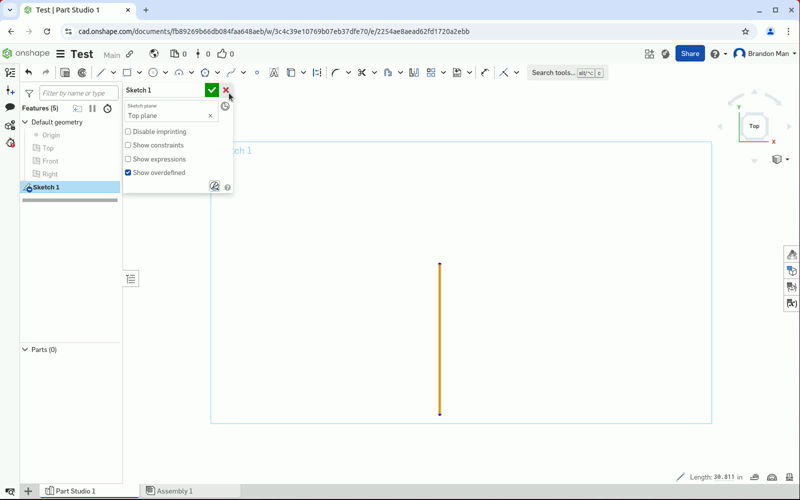
key(shift+h)
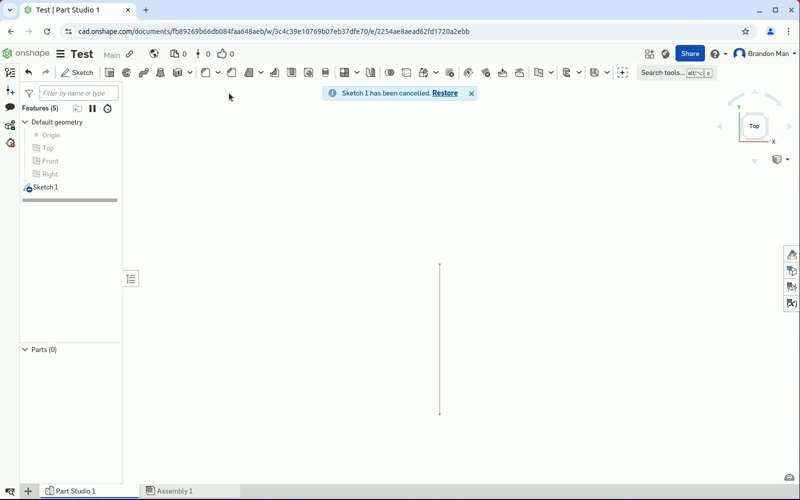
mouse_move(73, 352)
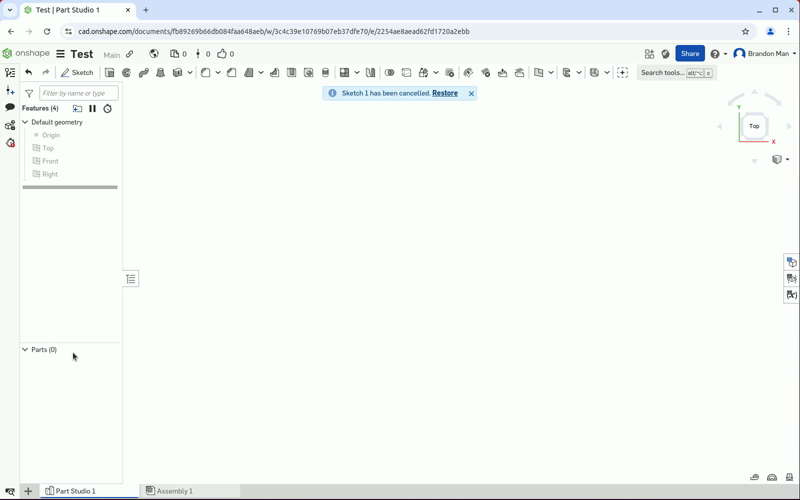
key(y)
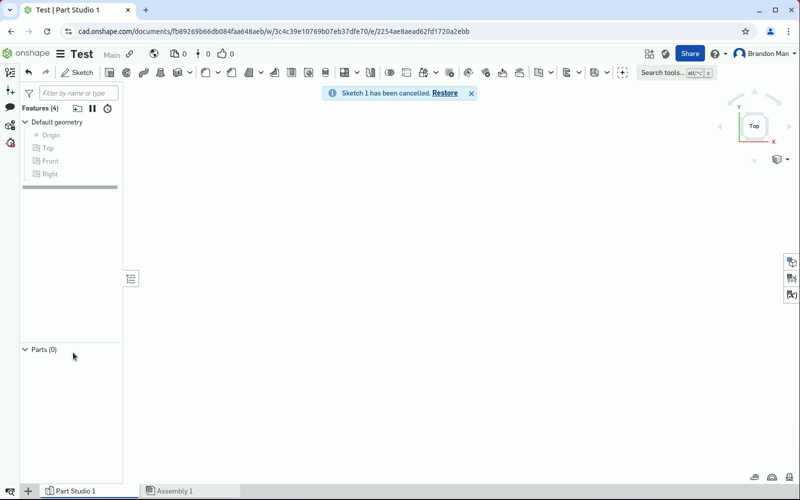
key(shift+p)
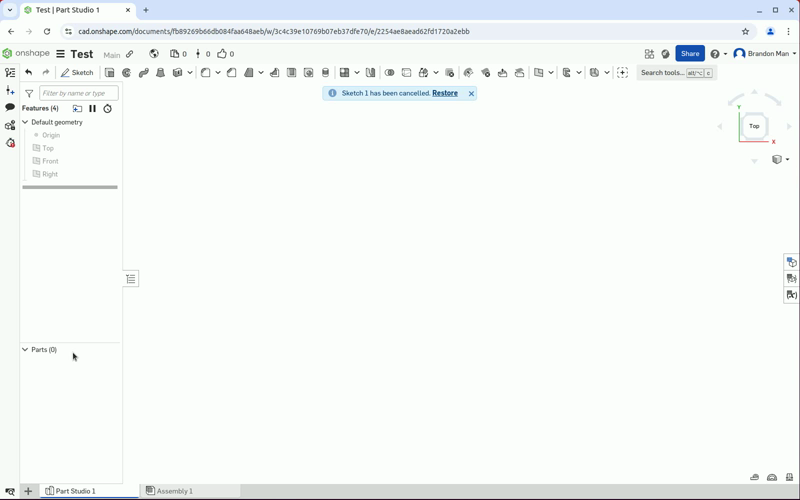
key(space)
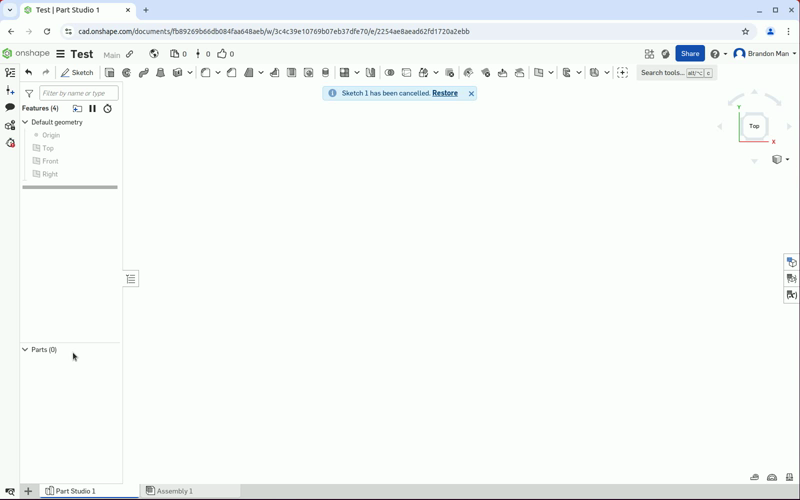
key_down(shift)
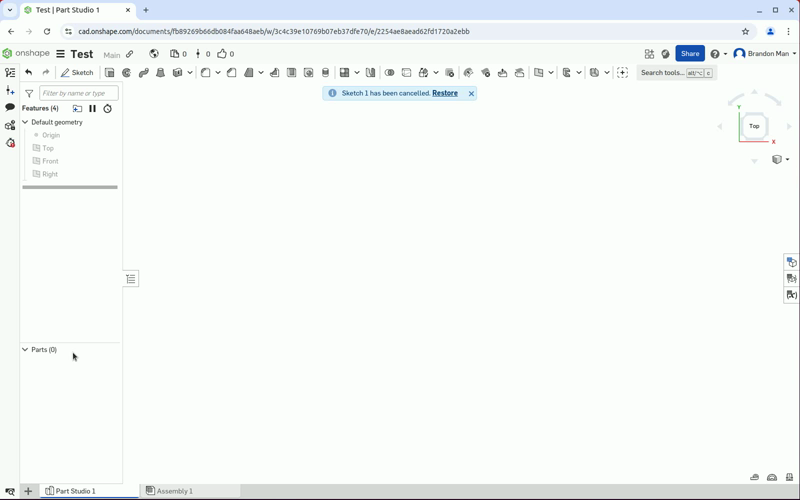
key(up)
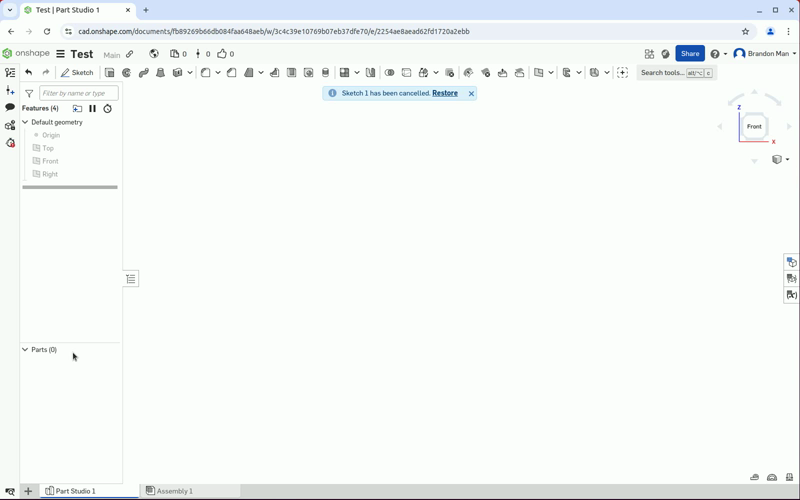
key_up(shift)
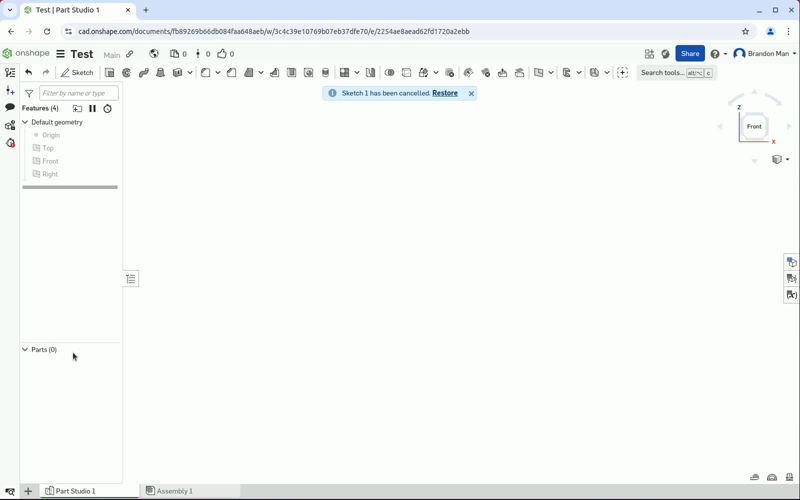
mouse_move(73, 352)
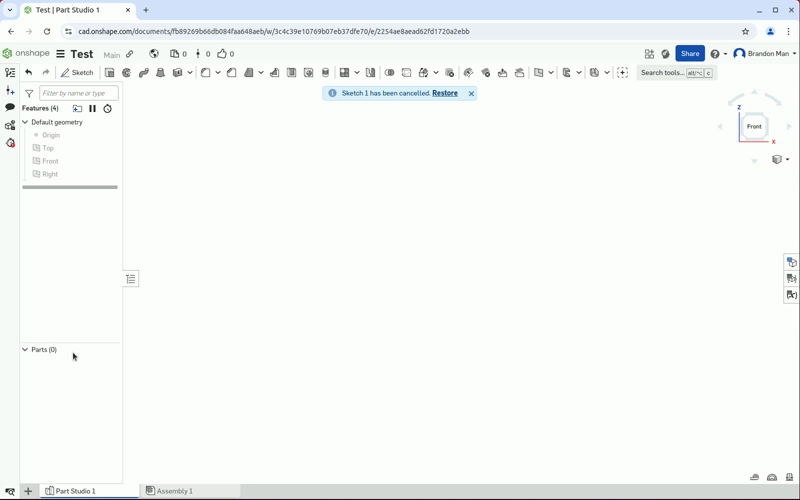
key(shift+y)
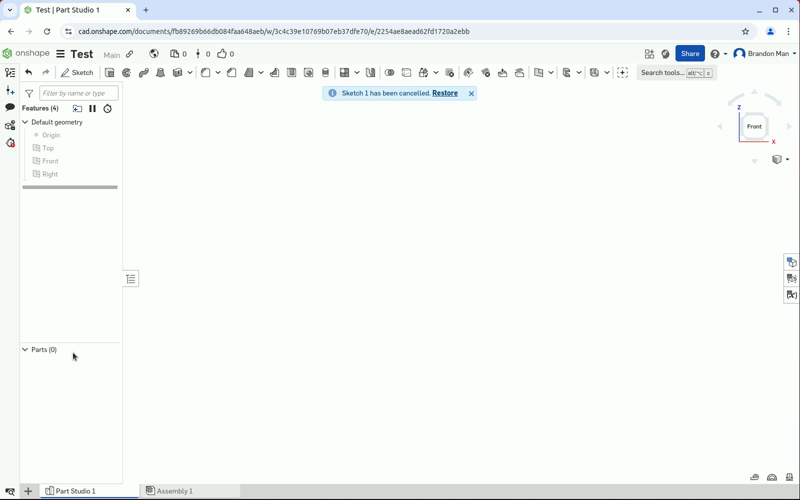
key(shift+s)
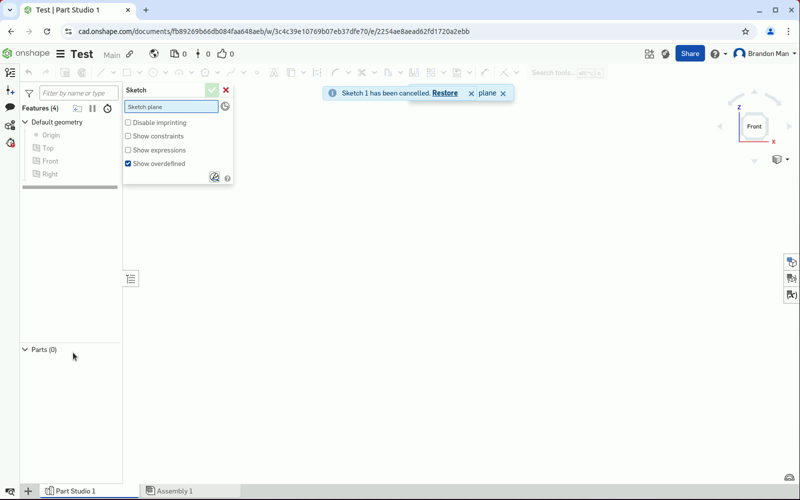
mouse_move(73, 163)
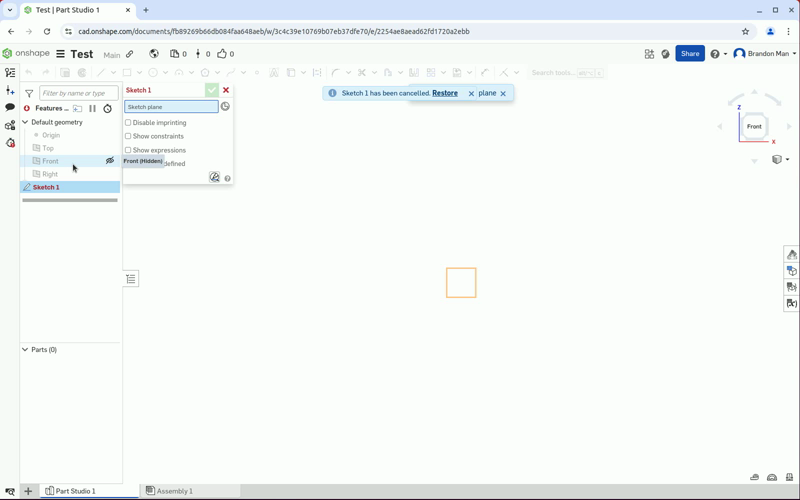
click(73, 163)
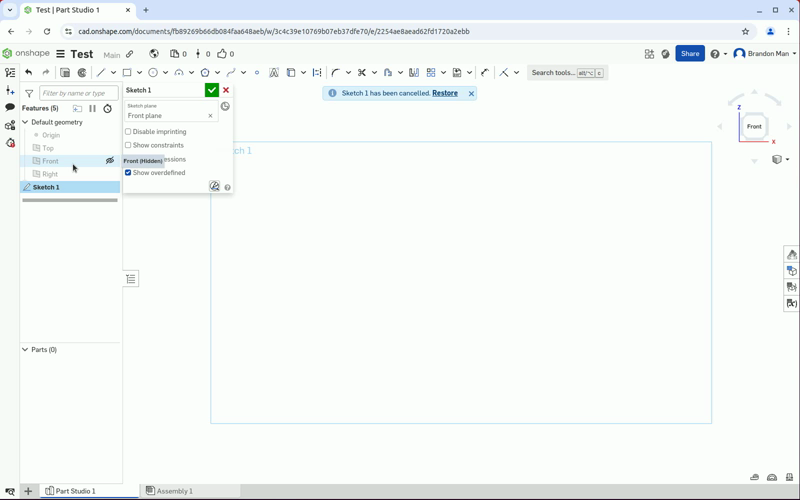
mouse_move(73, 352)
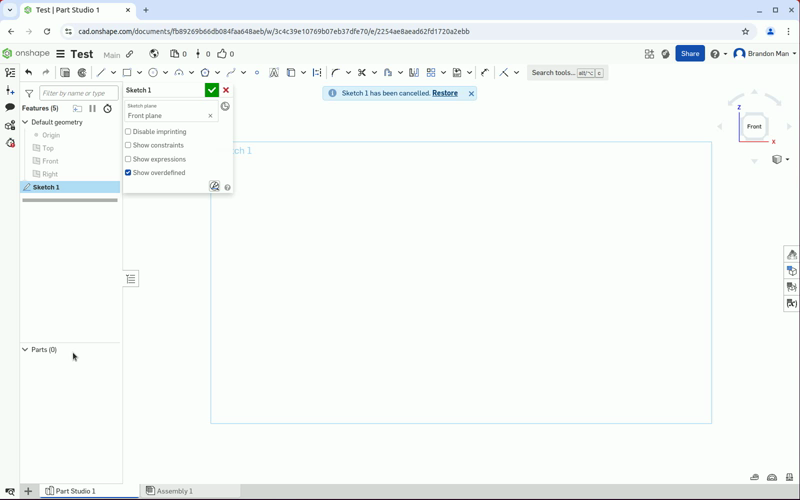
key(y)
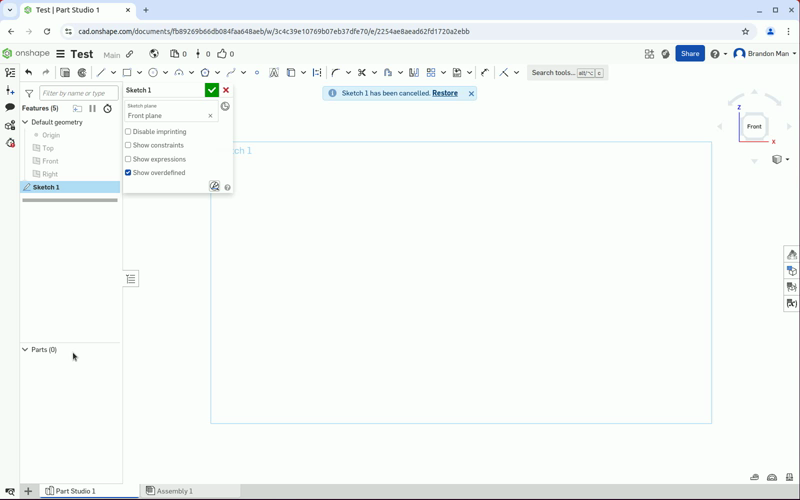
key(c)
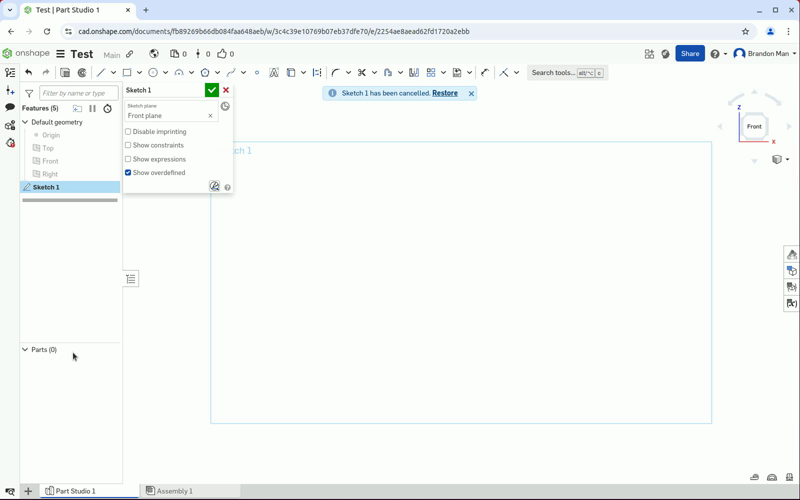
key_down(shift)
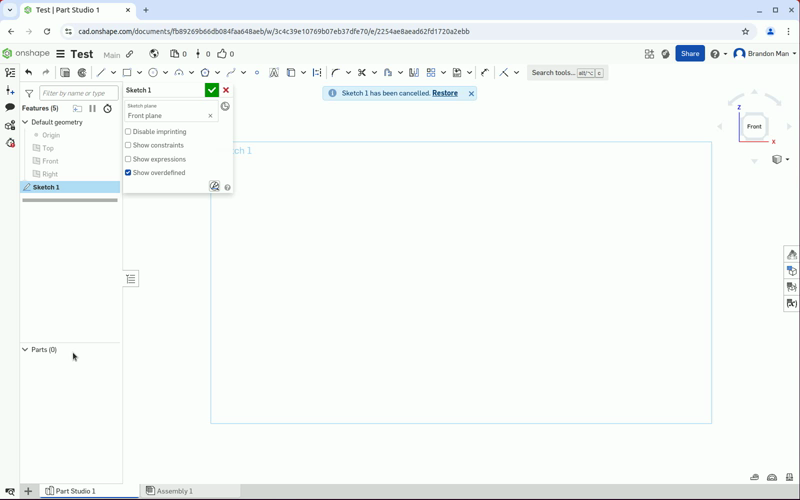
mouse_move(460, 282)
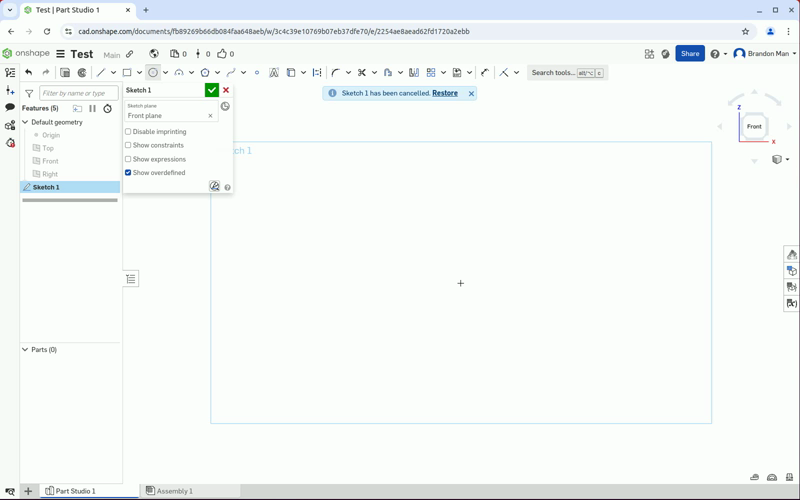
click(460, 282)
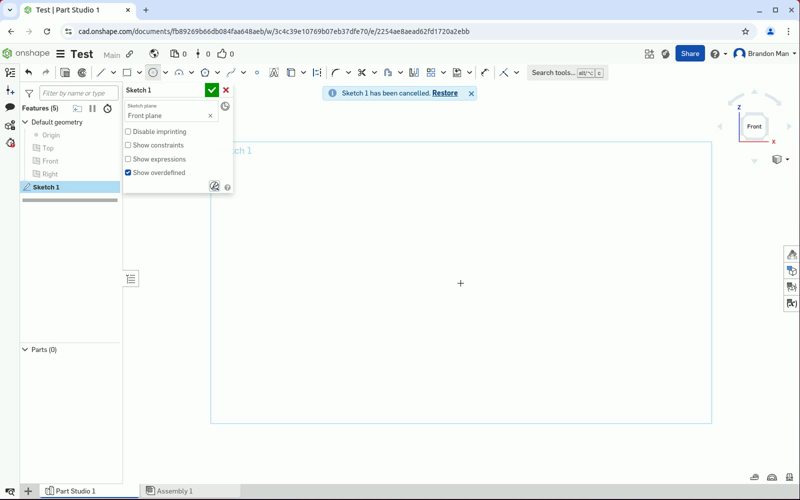
key_up(shift)
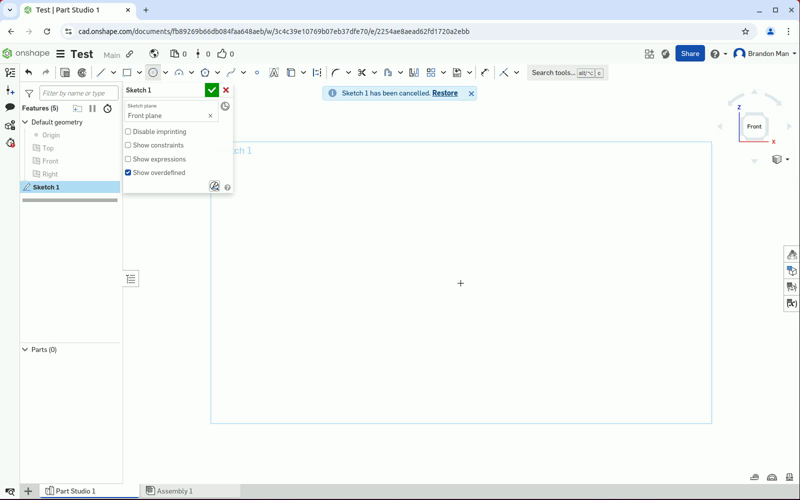
mouse_move(482, 282)
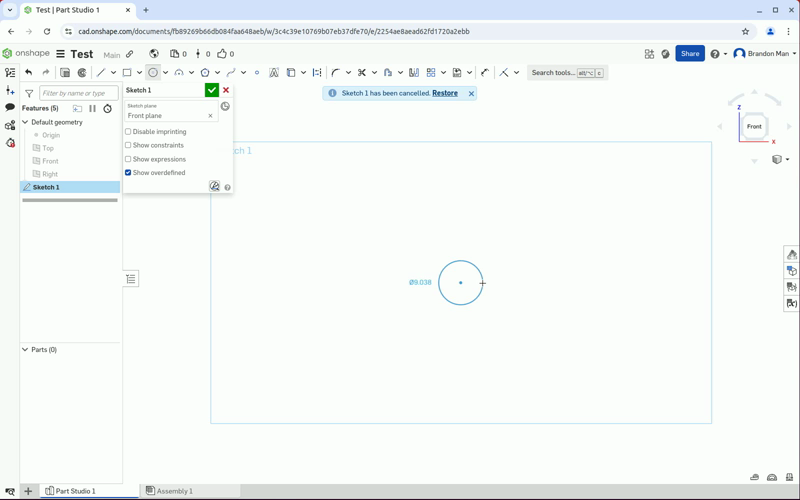
click(482, 282)
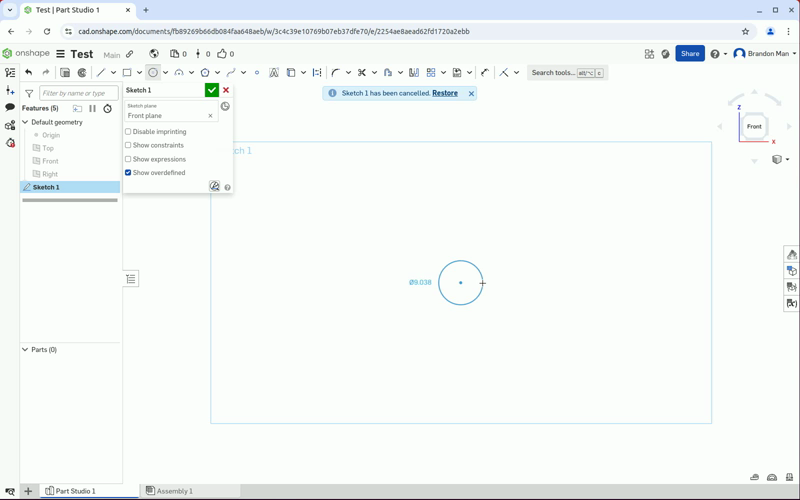
key(esc)
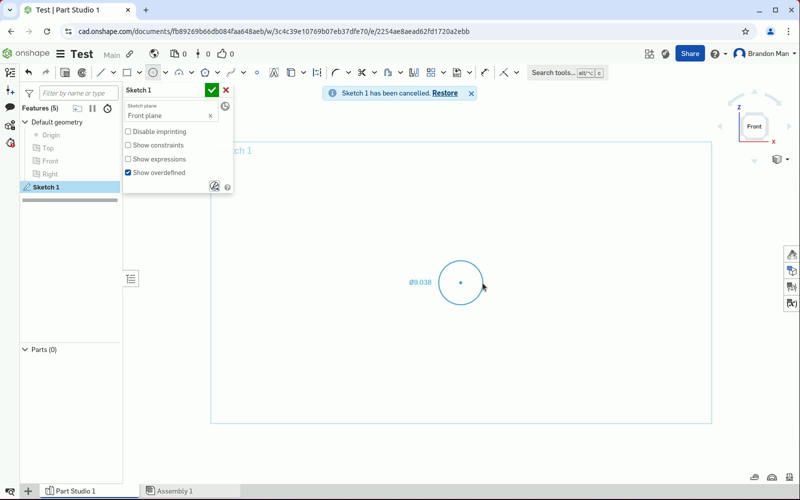
mouse_move(453, 285)
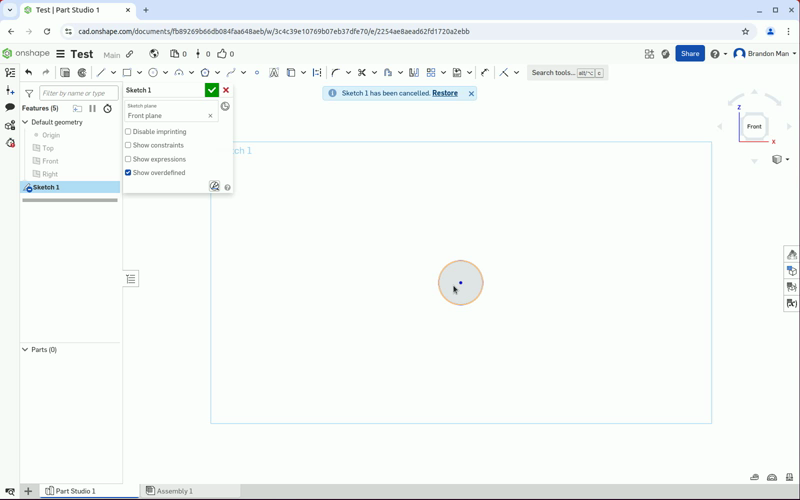
scroll(6)
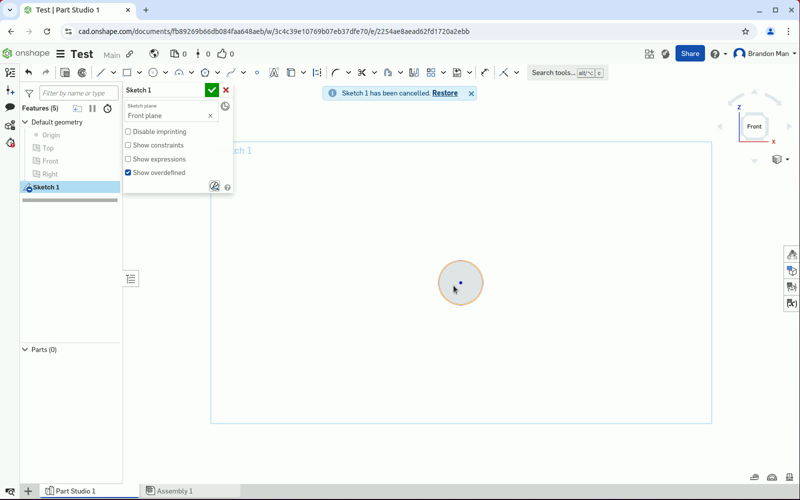
scroll(6)
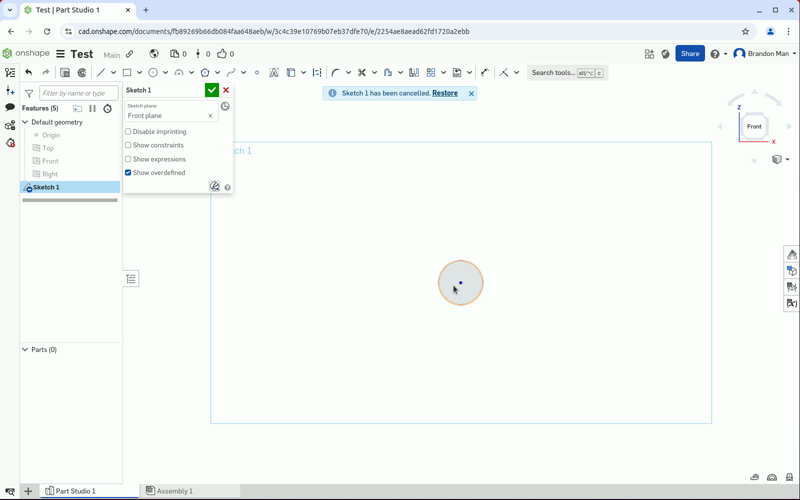
scroll(6)
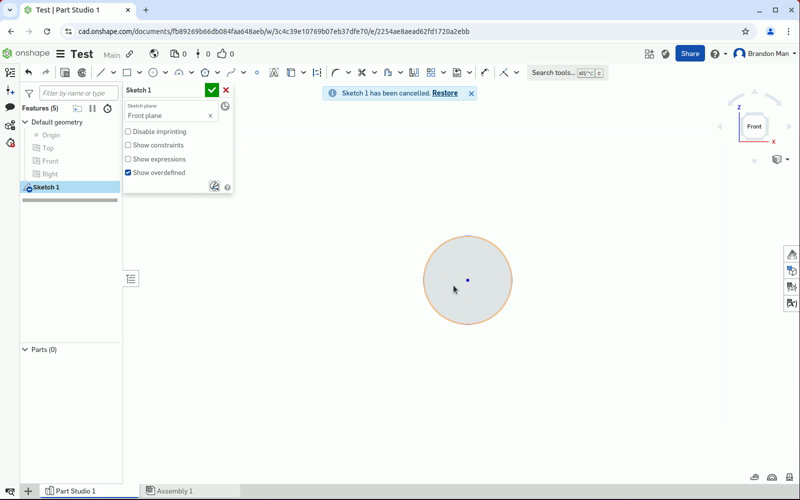
scroll(6)
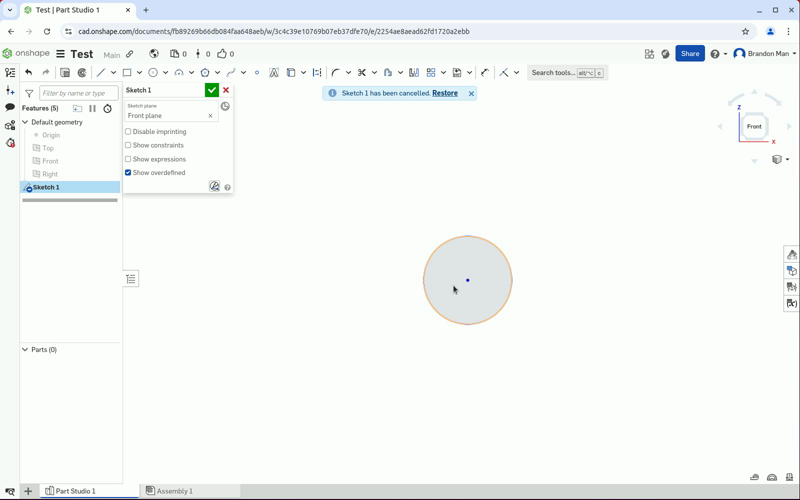
scroll(6)
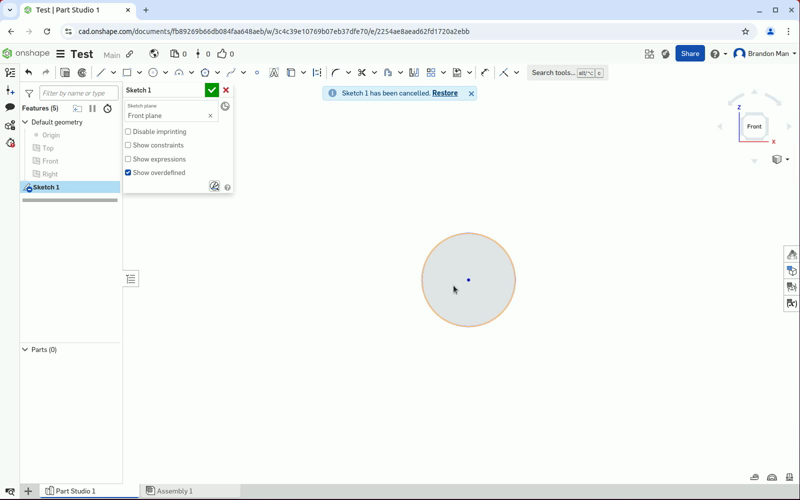
scroll(6)
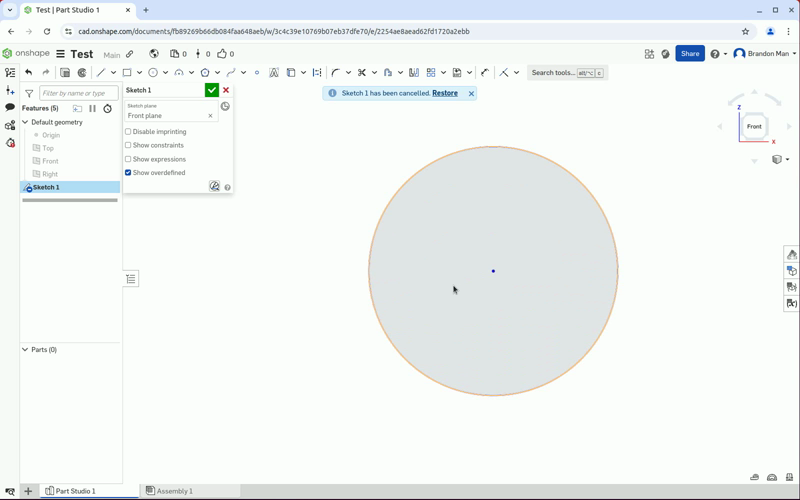
scroll(6)
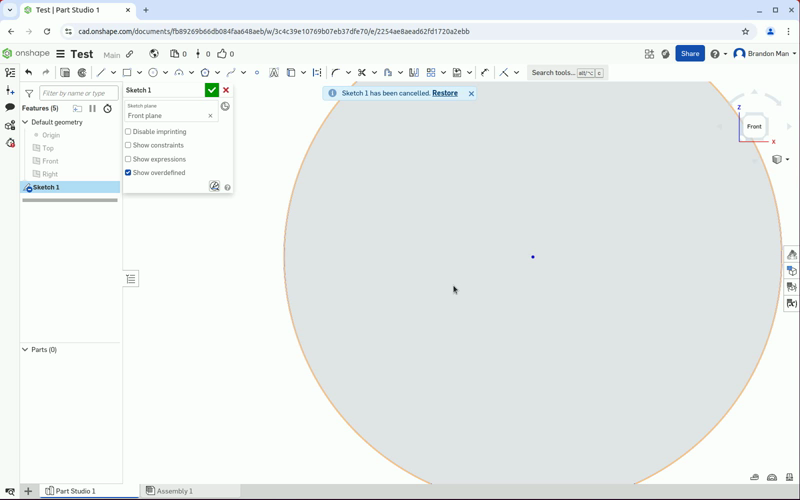
click(453, 285)
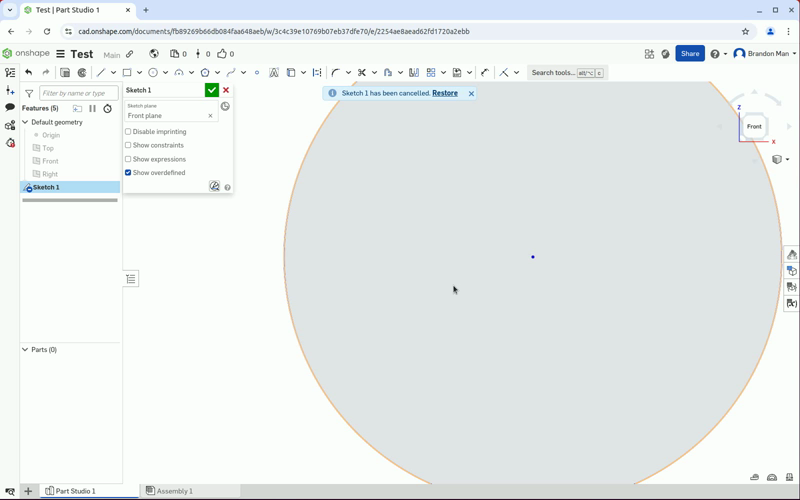
scroll(-6)
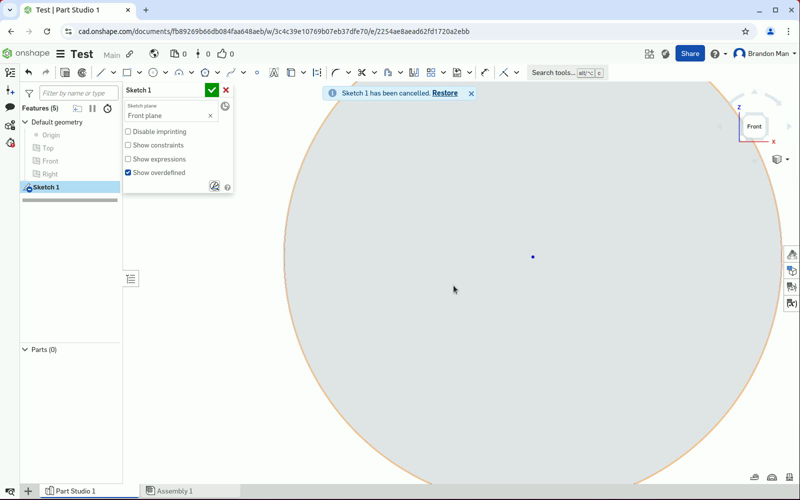
scroll(-6)
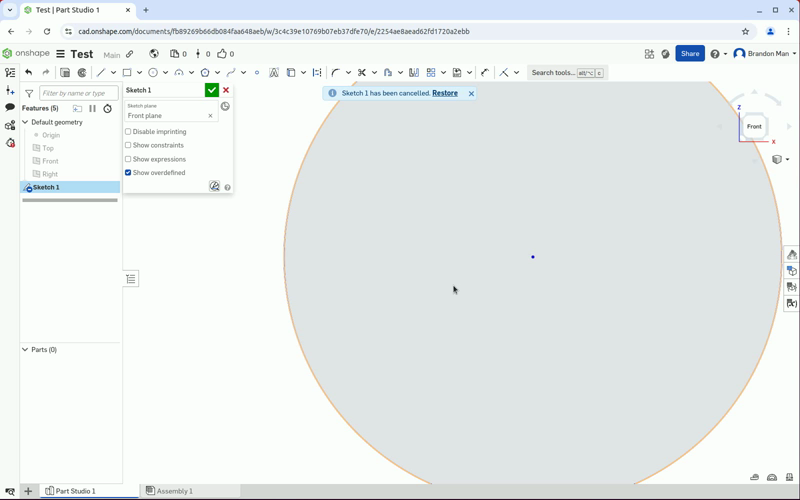
scroll(-6)
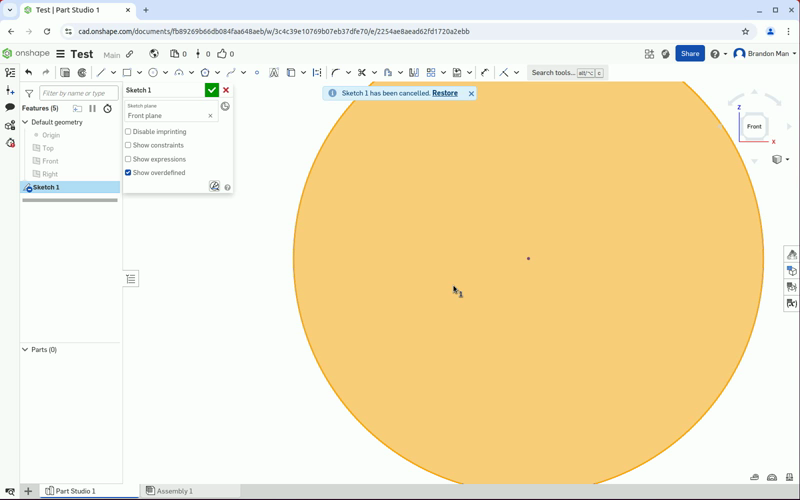
scroll(-6)
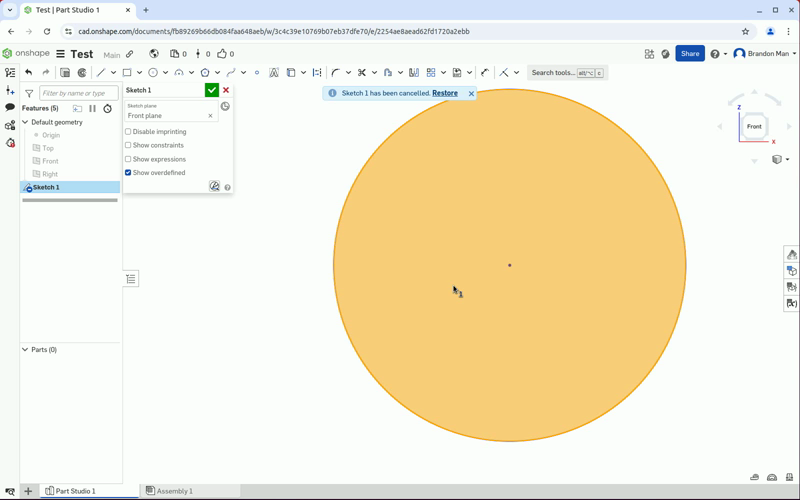
scroll(-6)
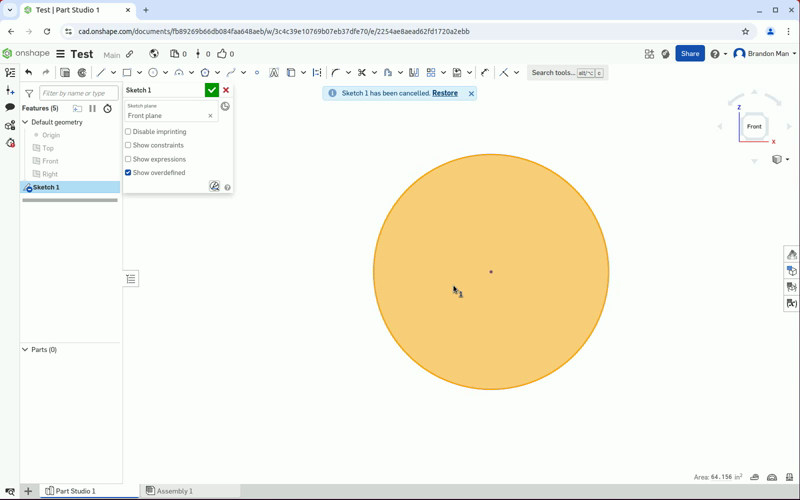
scroll(-6)
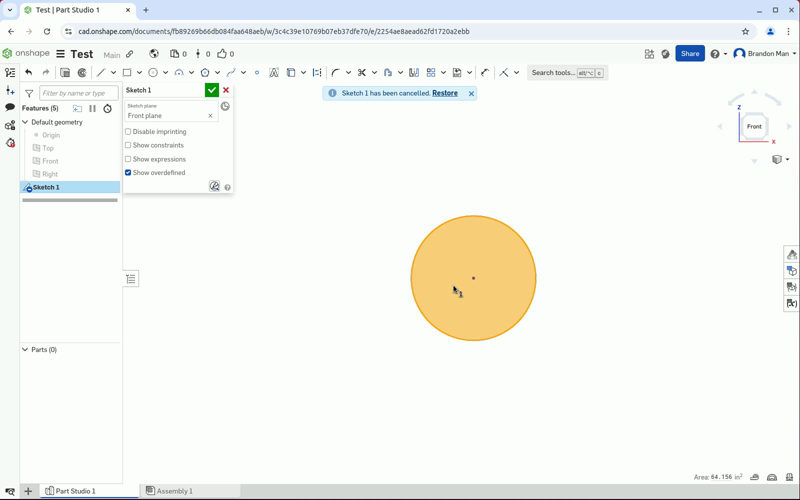
scroll(-6)
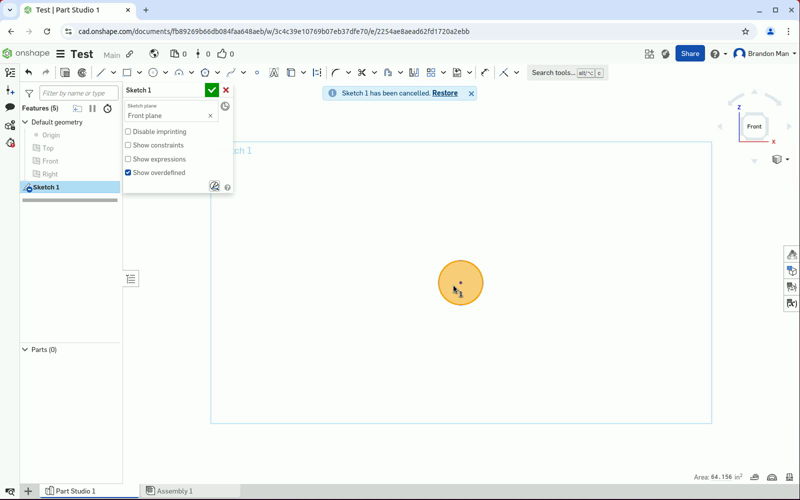
mouse_move(73, 352)
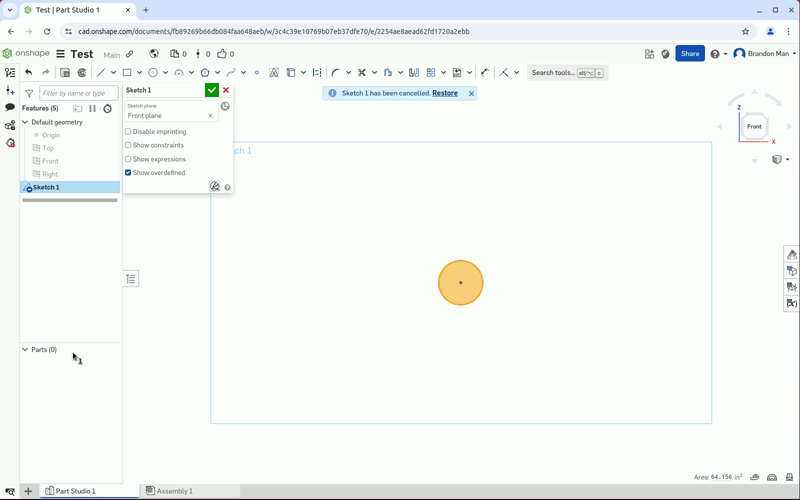
key(shift+y)
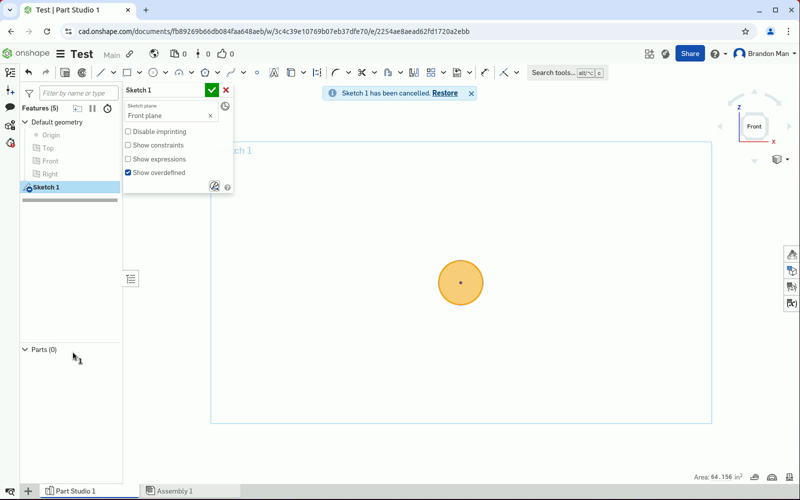
key(shift+e)
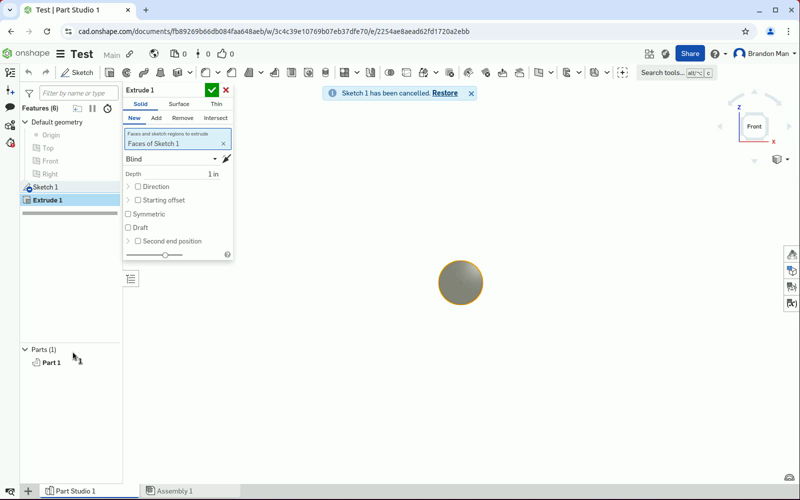
mouse_move(143, 106)
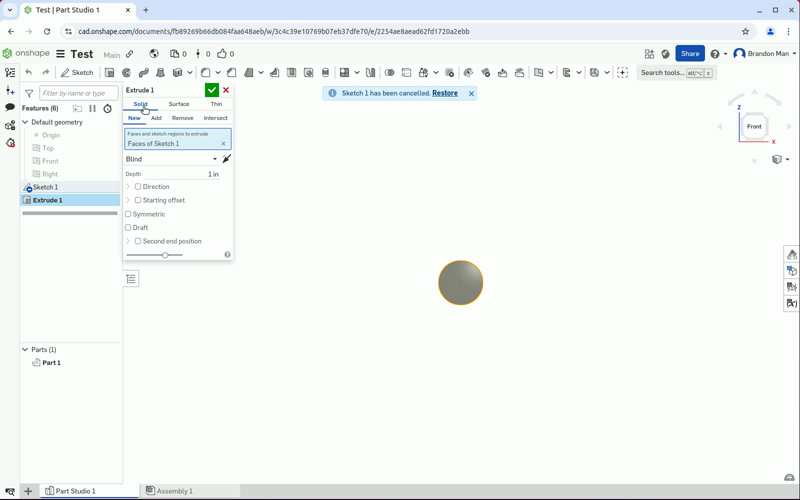
click(143, 106)
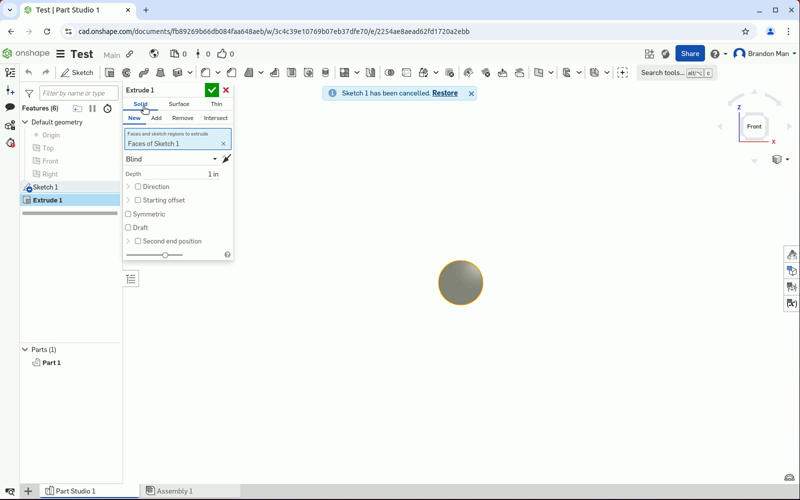
mouse_move(137, 120)
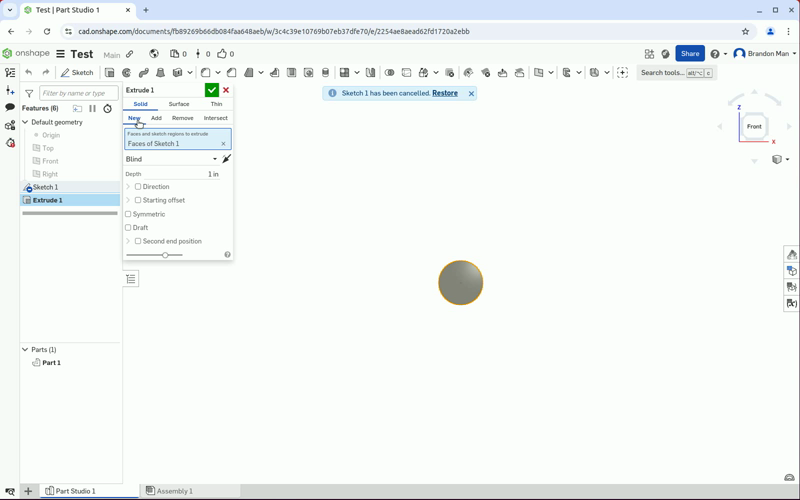
click(137, 120)
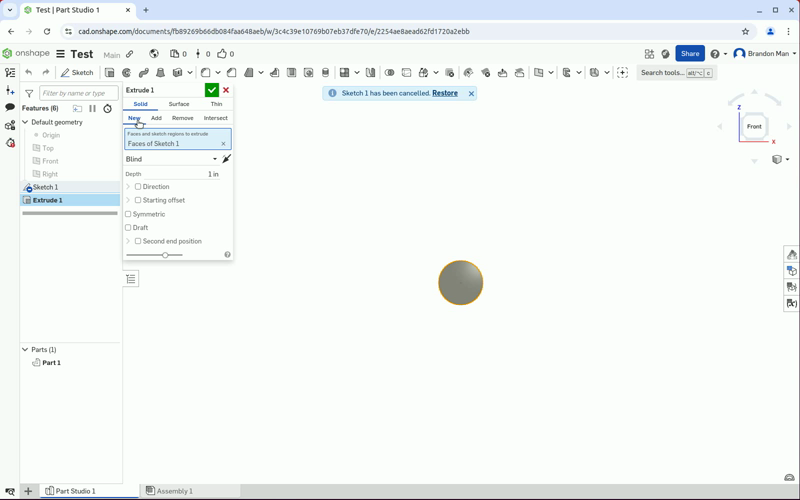
key(tab, 4)
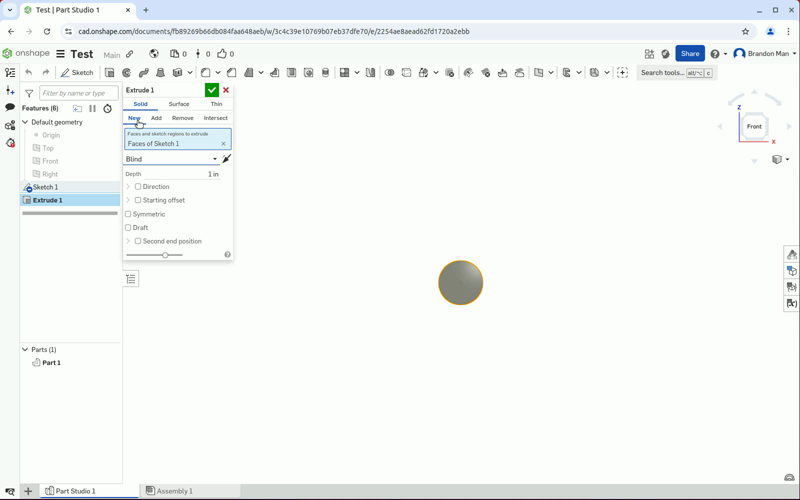
text(46.216)
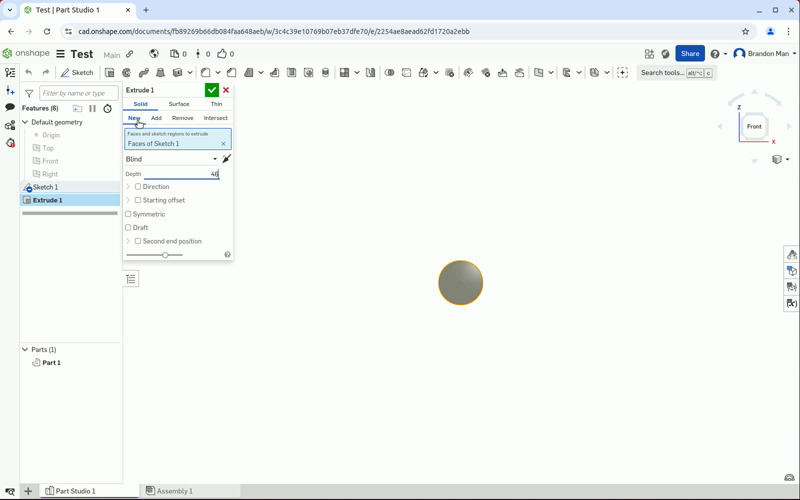
key(tab, 3)
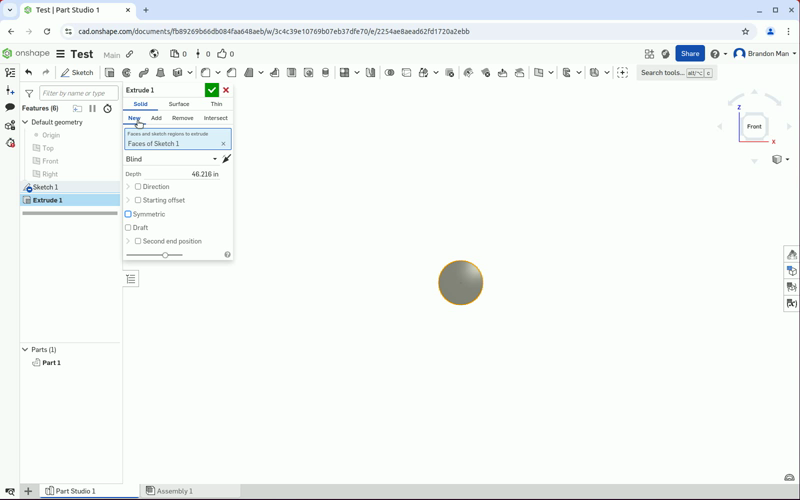
key(space)
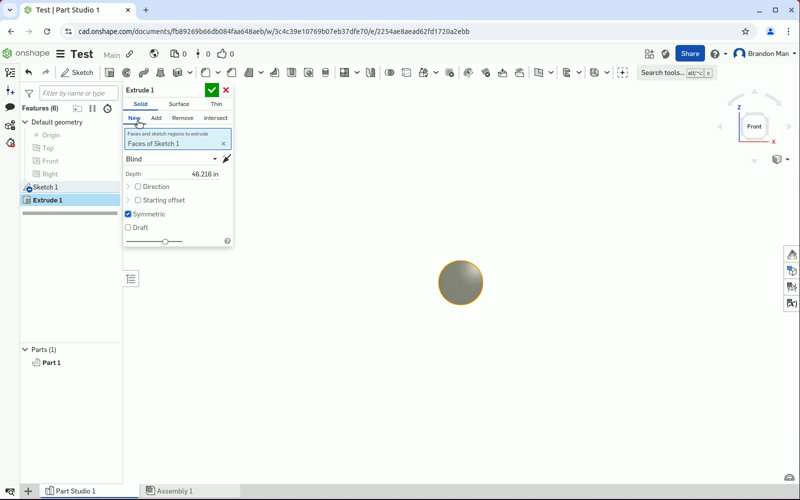
key(enter)
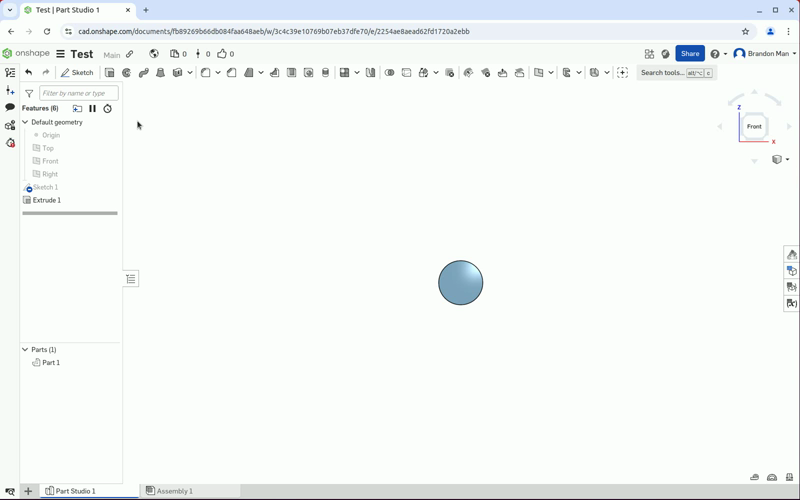
key(shift+h)
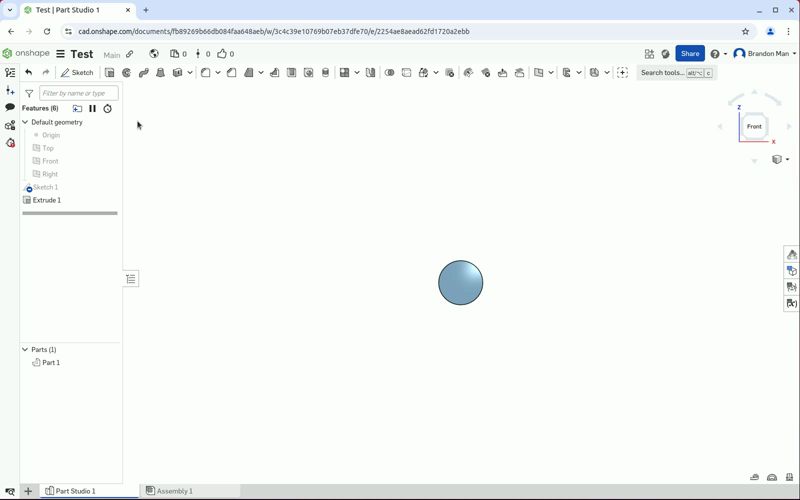
key(shift+h)
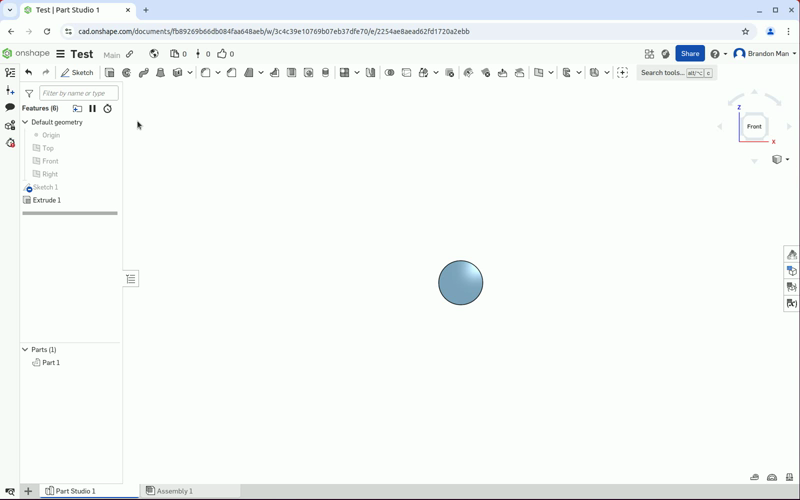
mouse_move(73, 189)
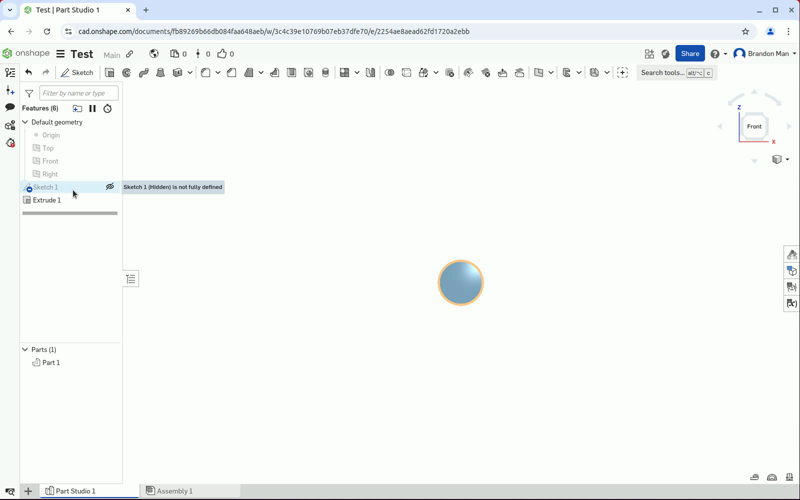
click(73, 189)
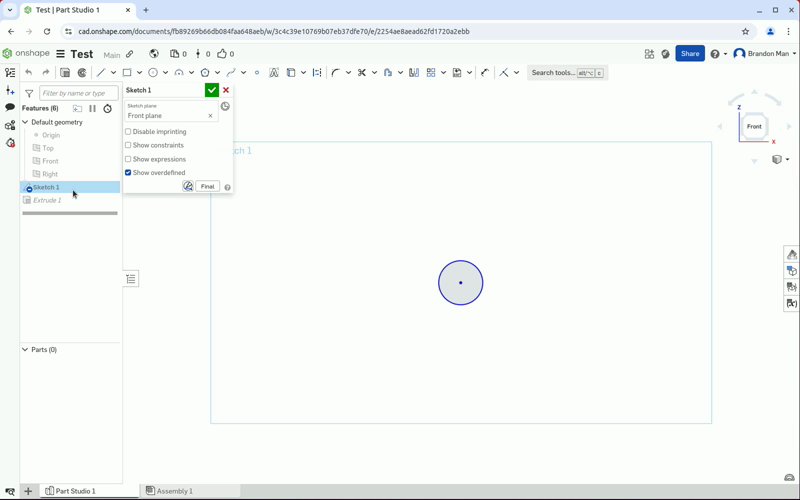
mouse_move(229, 92)
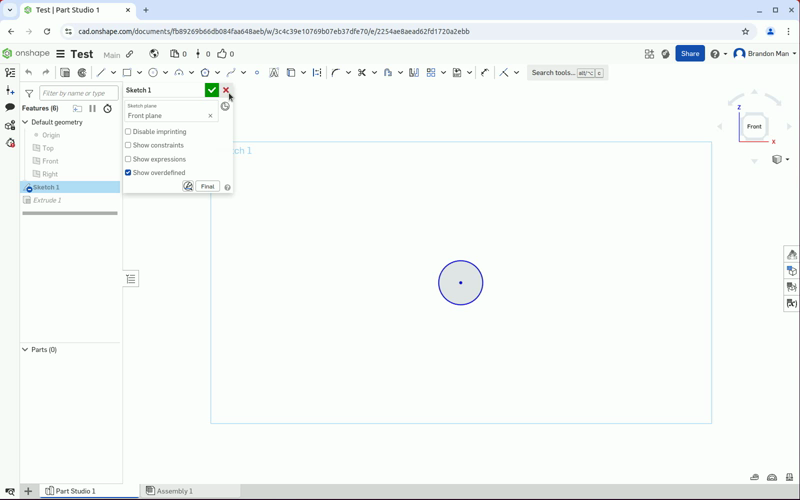
click(229, 92)
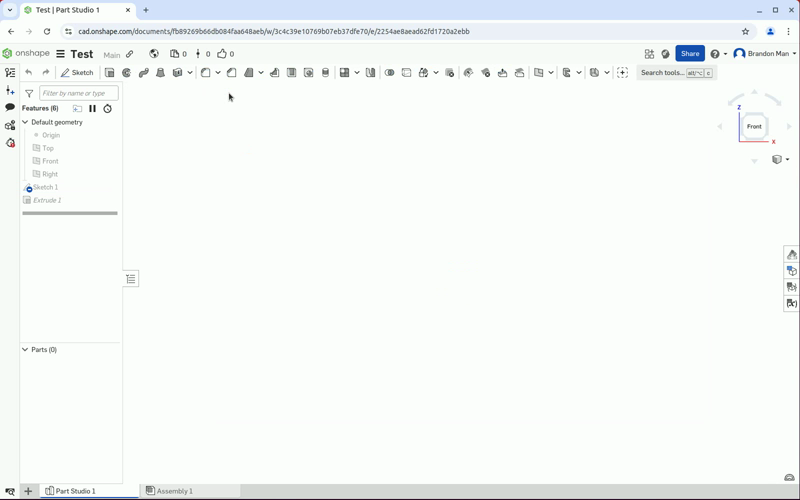
mouse_move(73, 352)
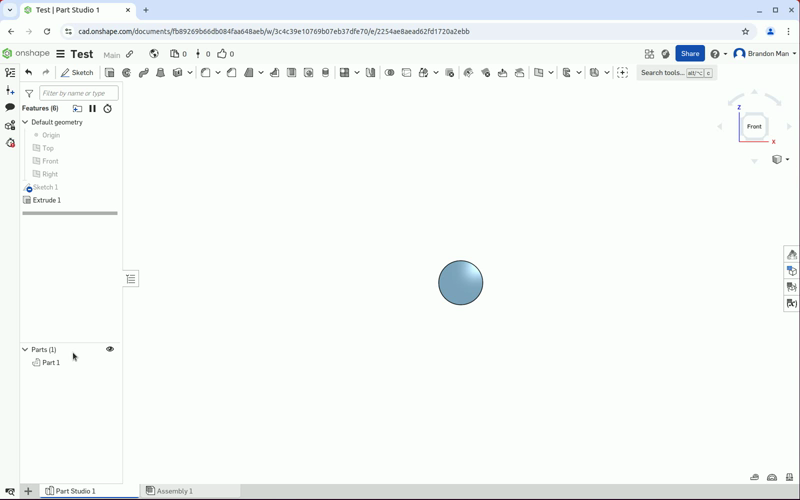
key(y)
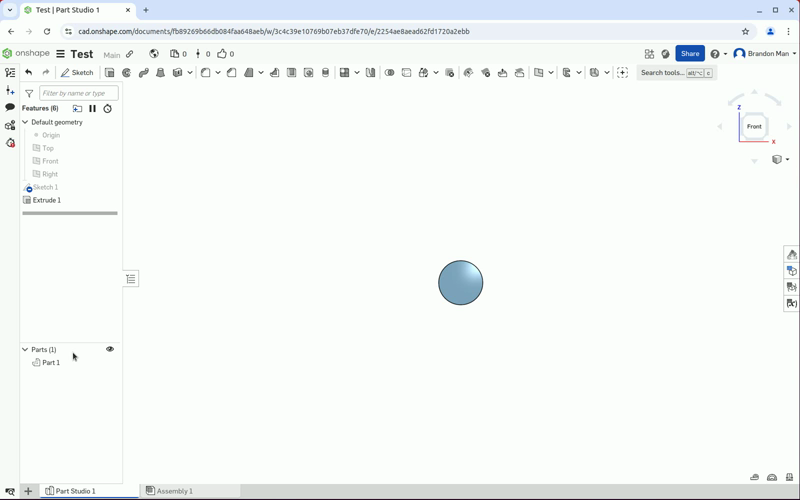
key(shift+p)
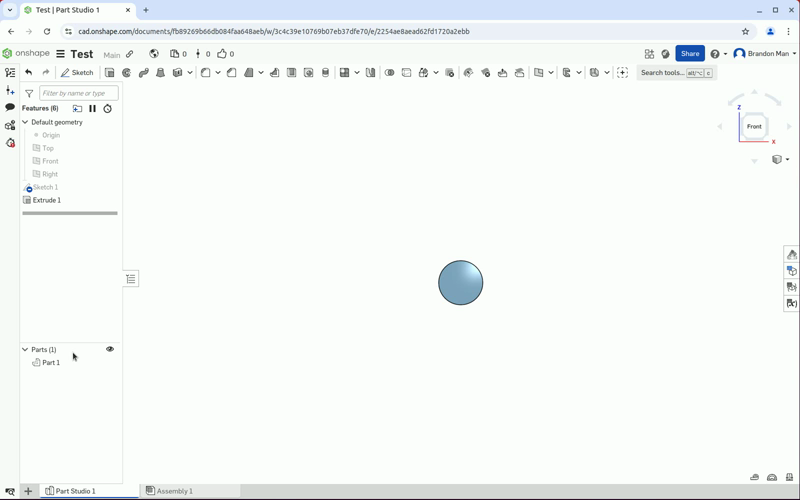
key(space)
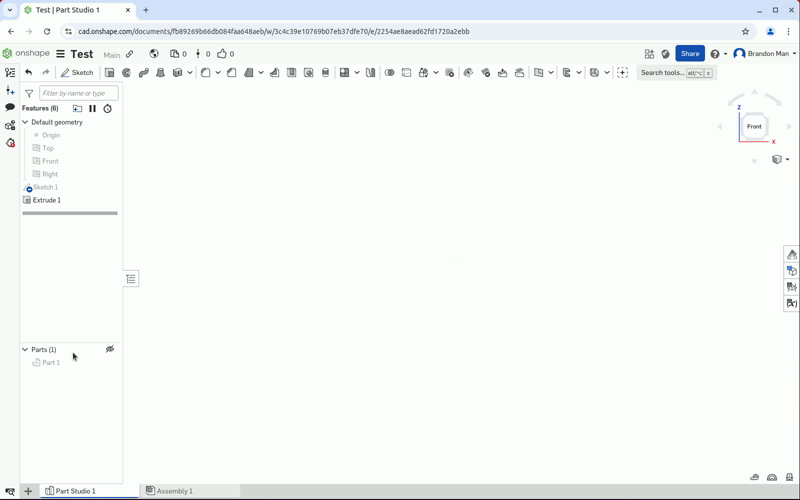
key_down(shift)
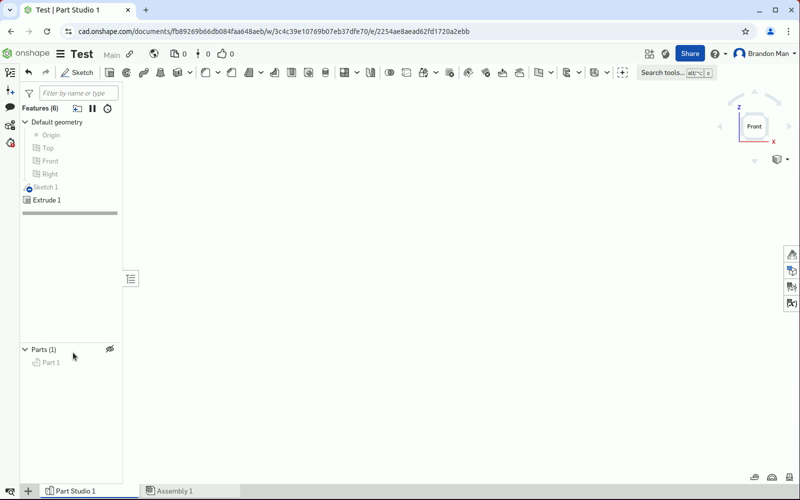
key(down)
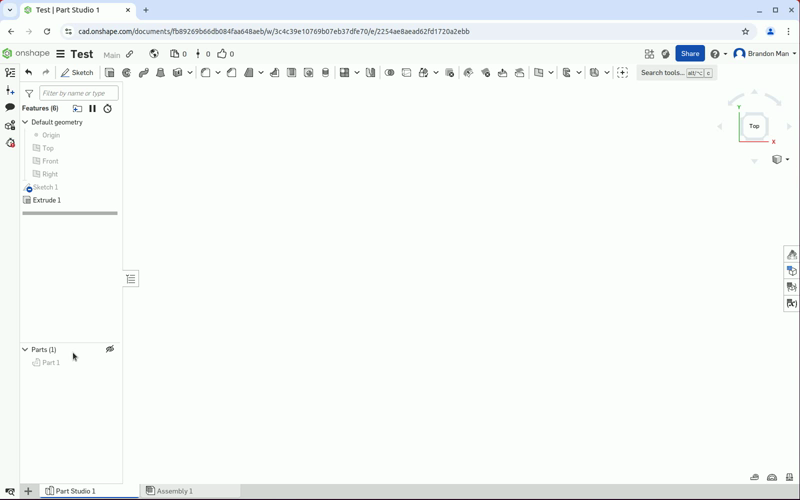
key_up(shift)
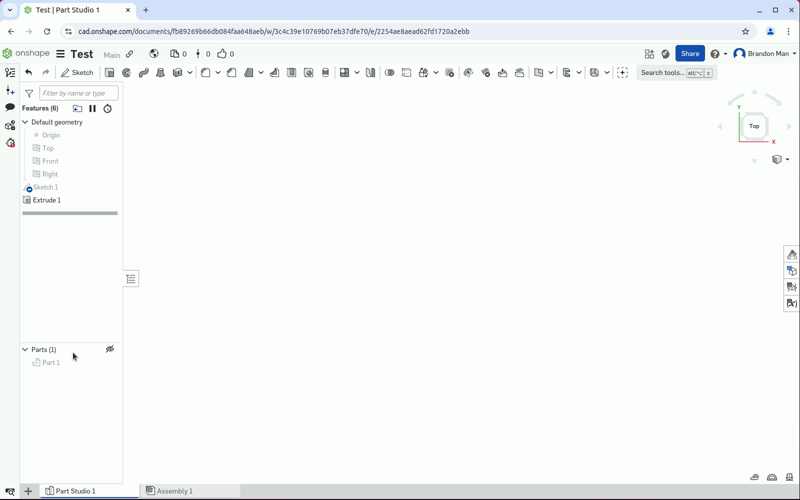
mouse_move(73, 352)
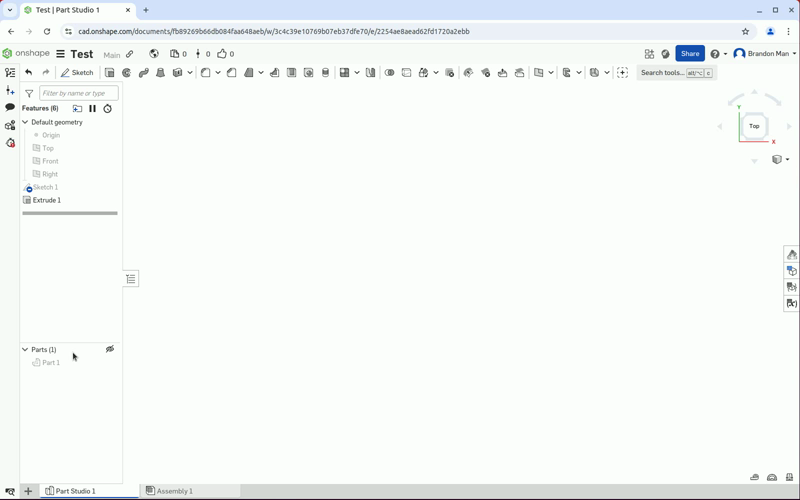
key(shift+y)
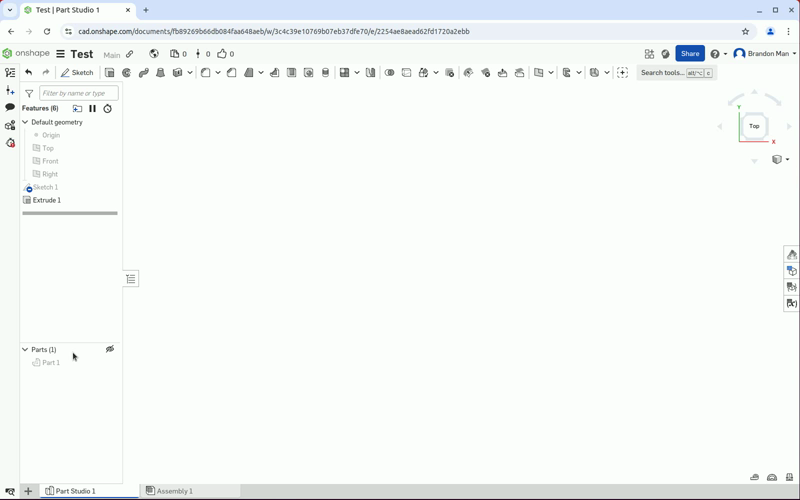
key(shift+s)
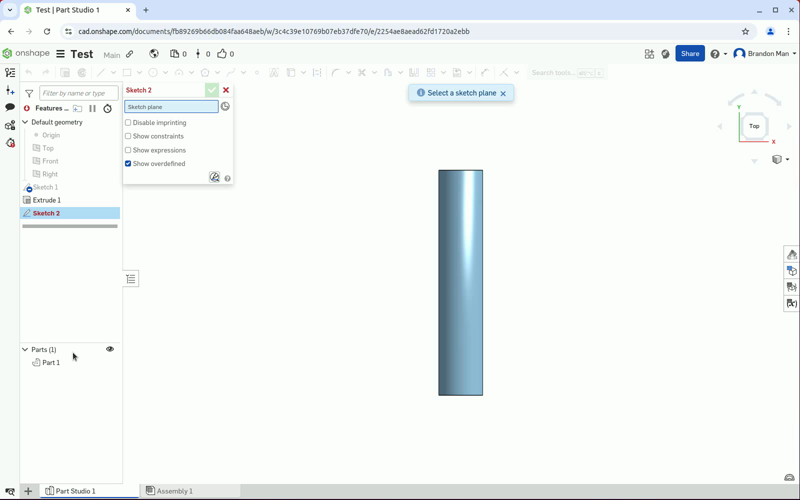
mouse_move(73, 150)
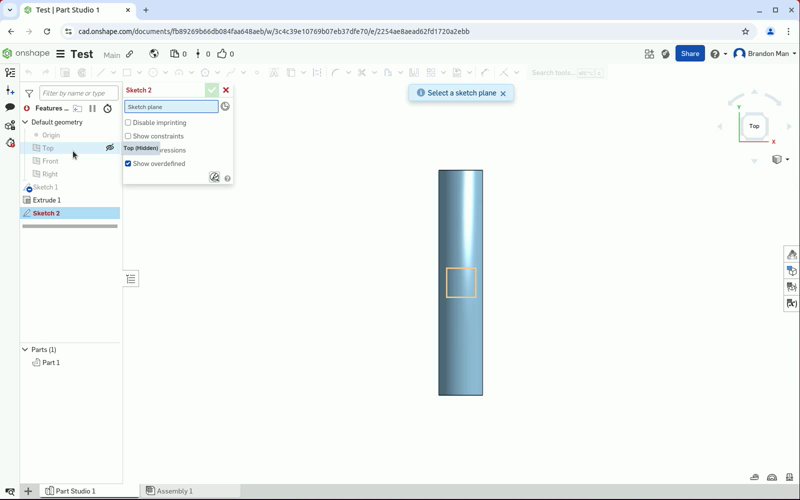
click(73, 150)
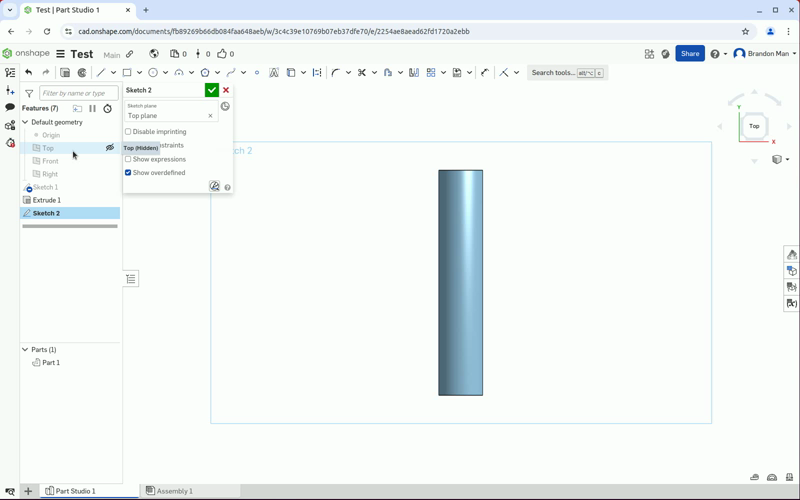
mouse_move(73, 352)
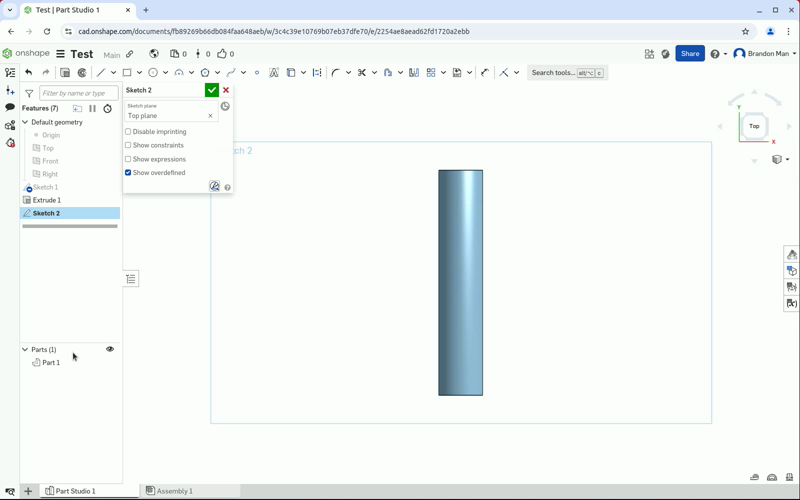
key(y)
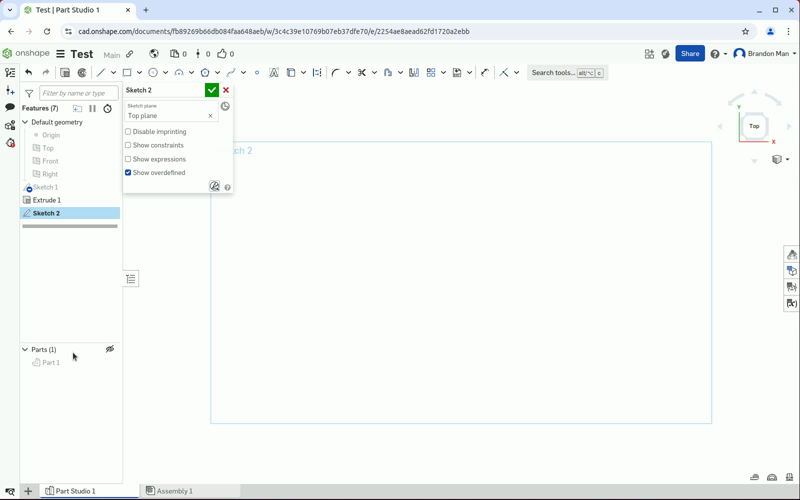
key(l)
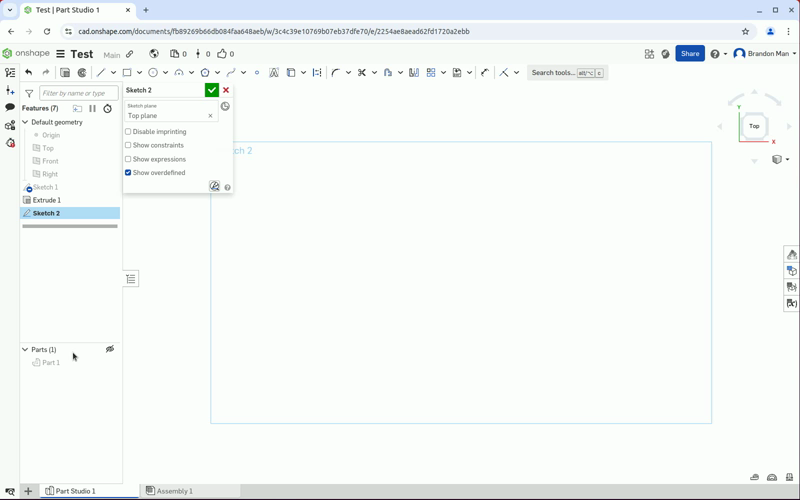
key_down(shift)
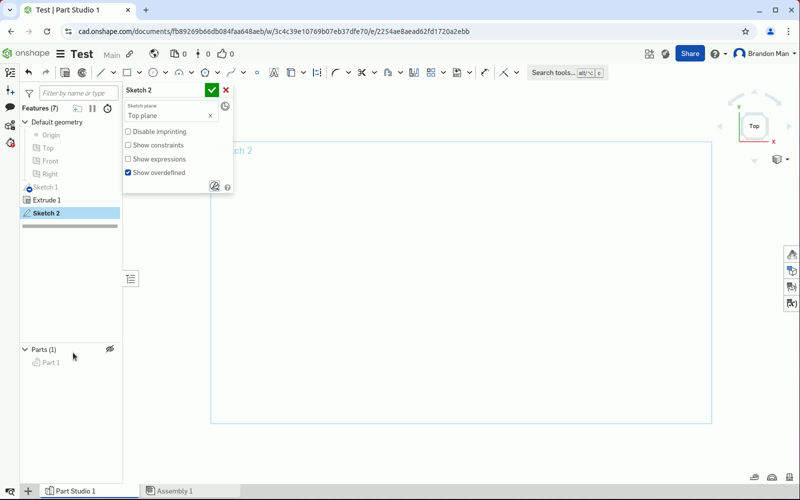
mouse_move(359, 201)
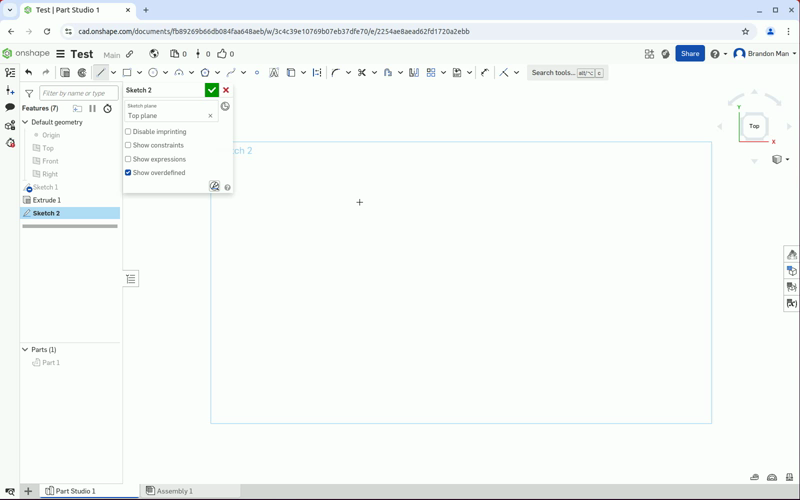
click(359, 201)
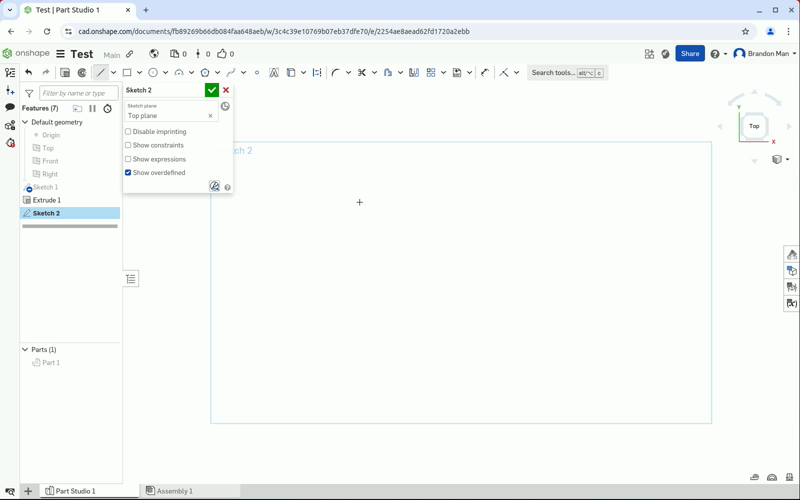
key_up(shift)
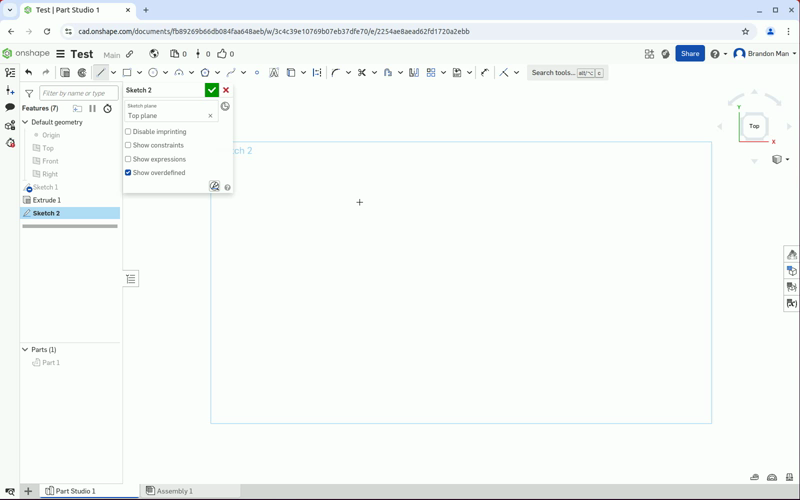
key_down(shift)
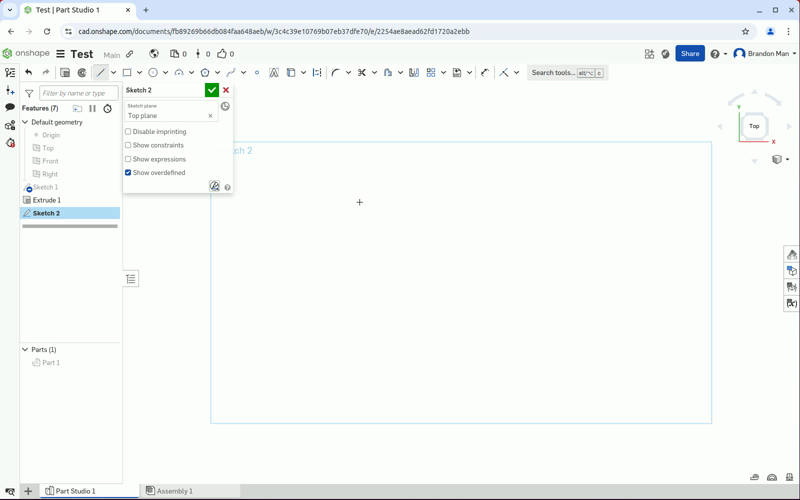
mouse_move(461, 252)
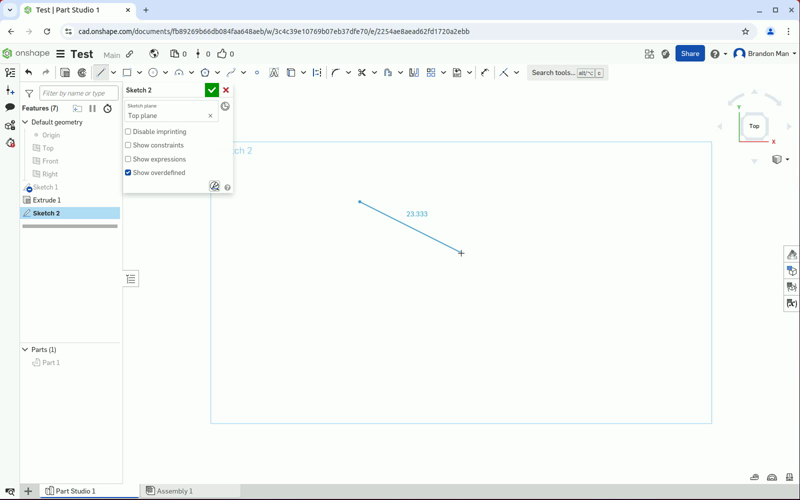
click(461, 252)
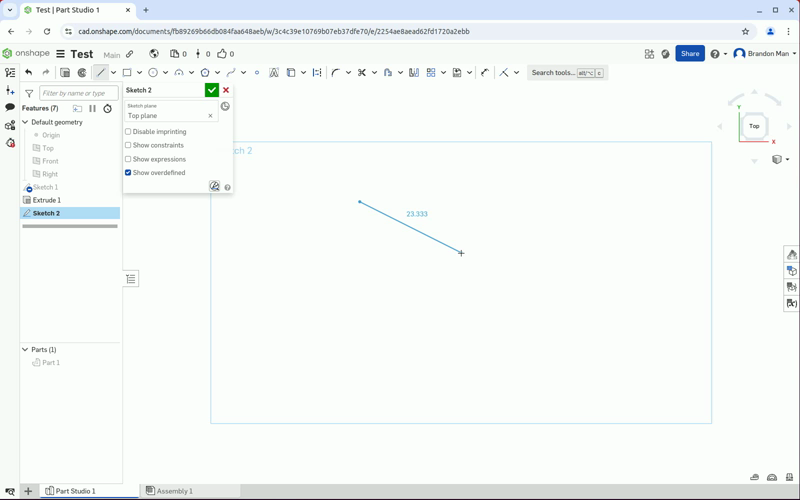
key_up(shift)
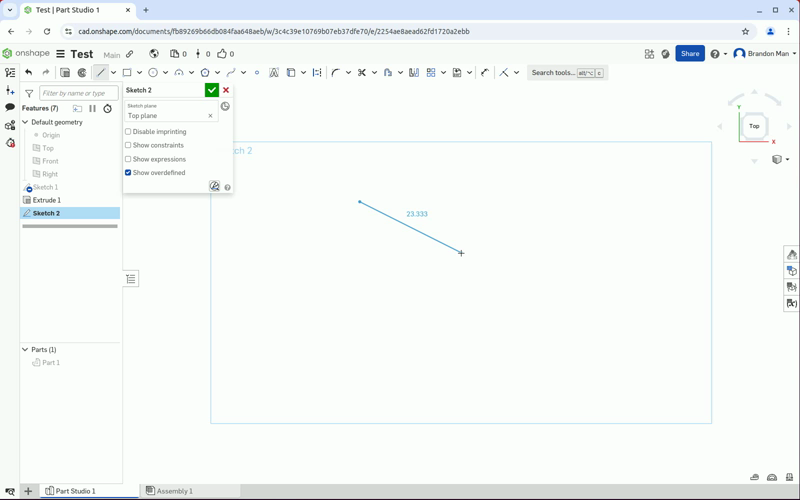
key_down(shift)
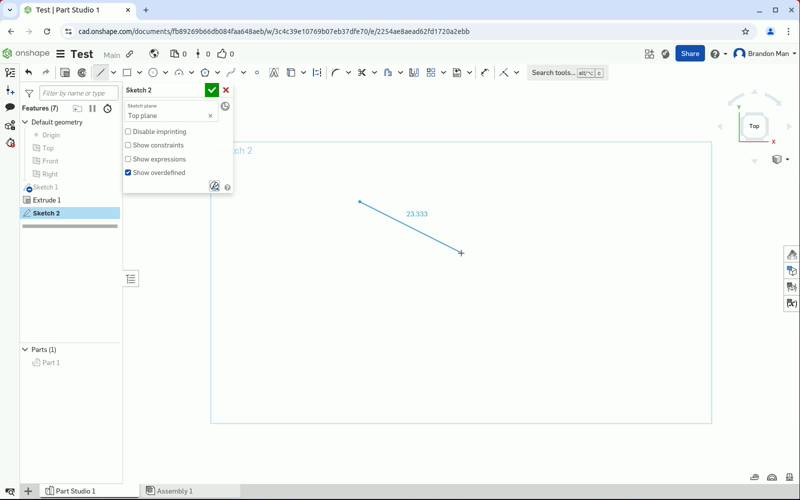
mouse_move(560, 201)
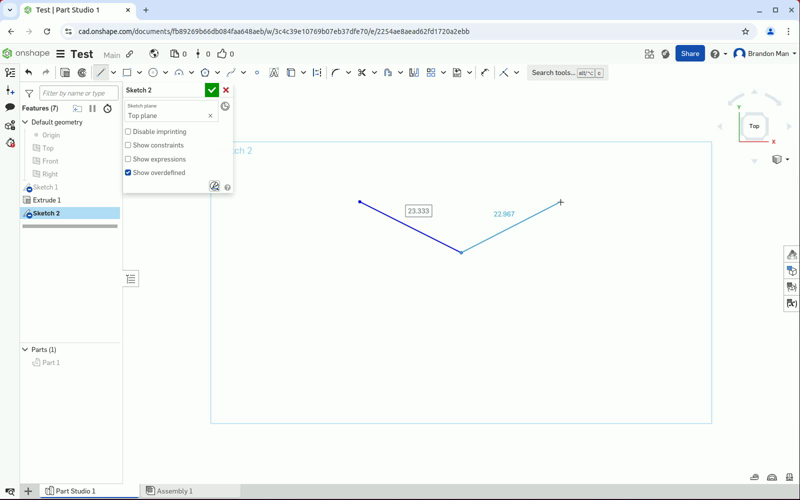
click(560, 201)
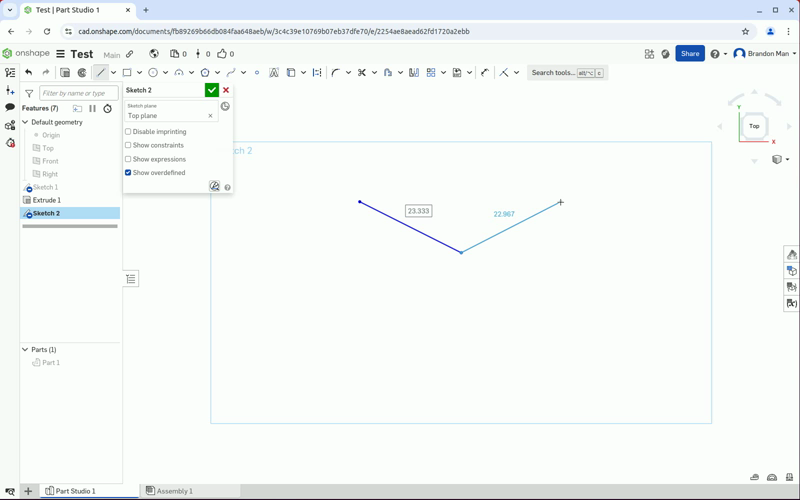
key_up(shift)
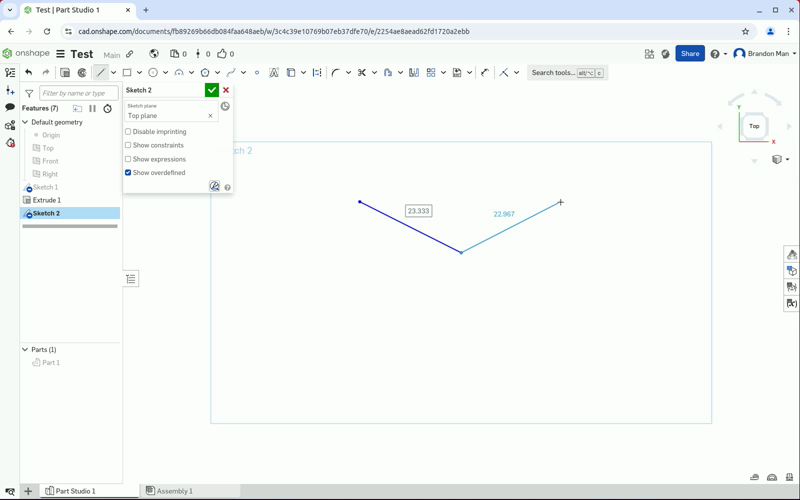
key_down(shift)
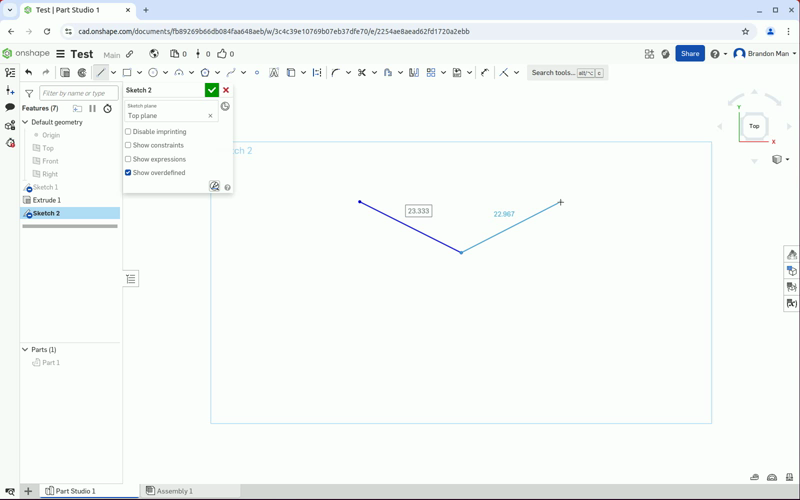
mouse_move(461, 197)
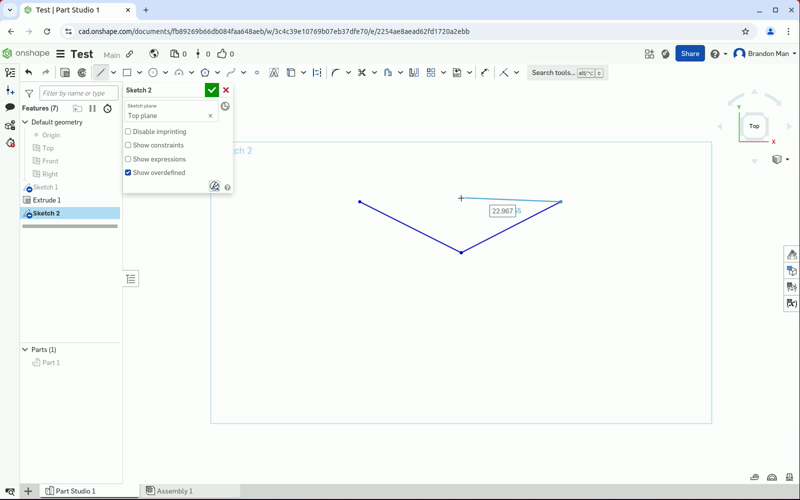
click(461, 197)
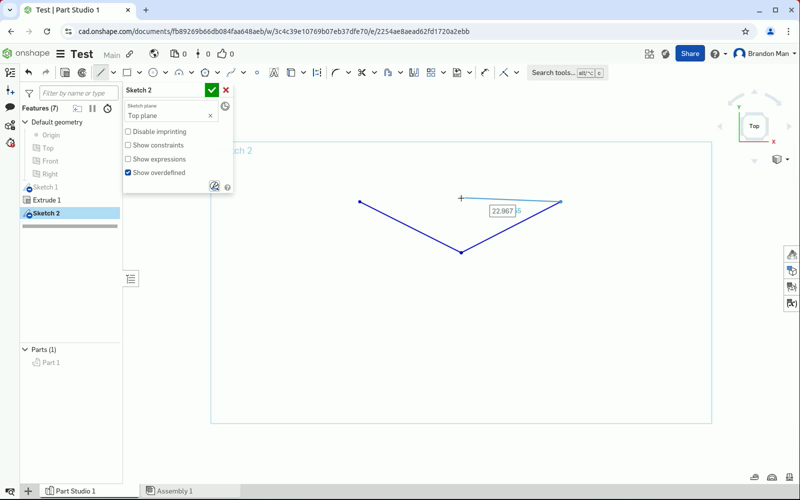
key_up(shift)
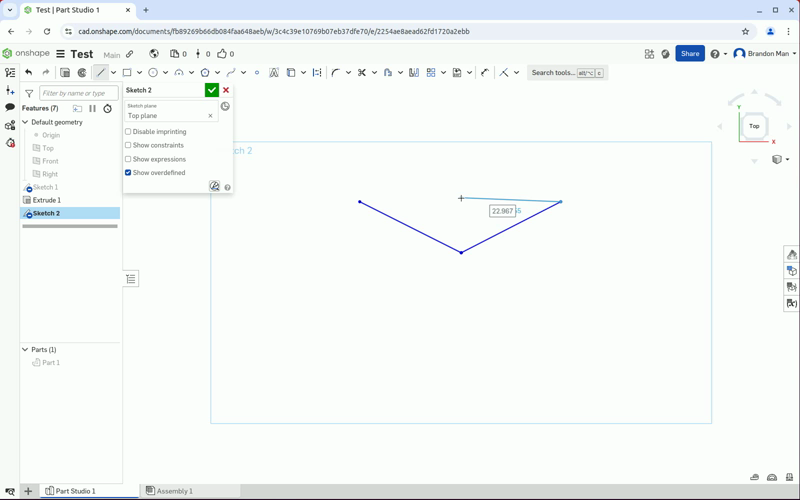
key_down(shift)
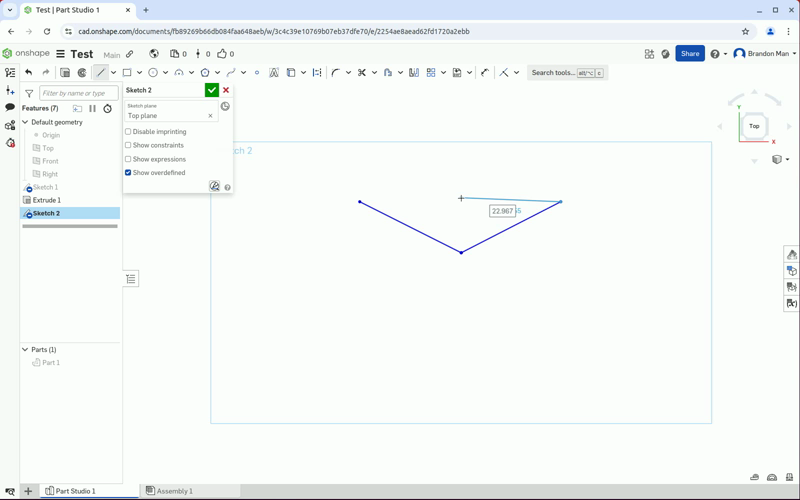
mouse_move(359, 201)
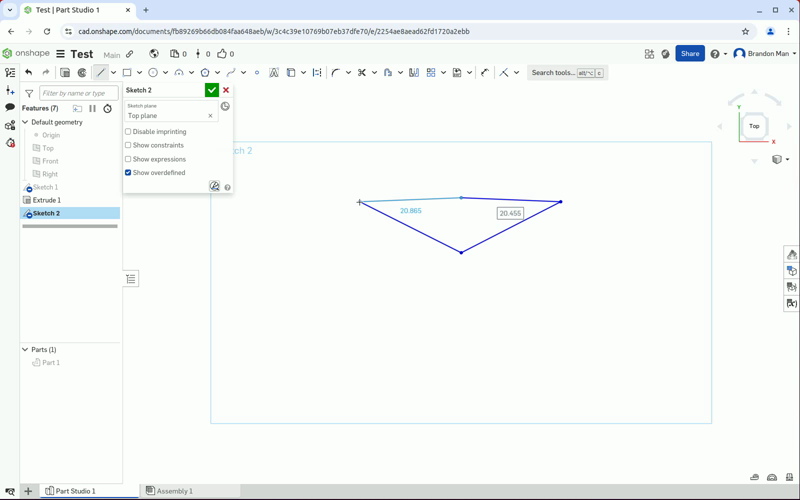
key_up(shift)
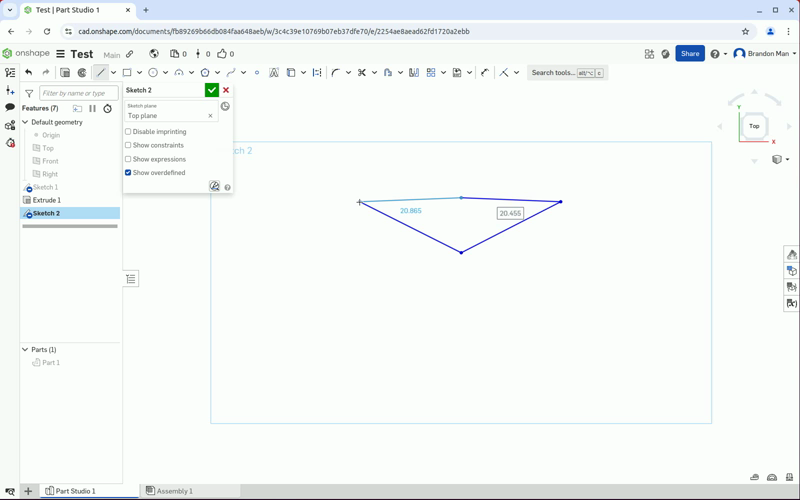
click(359, 201)
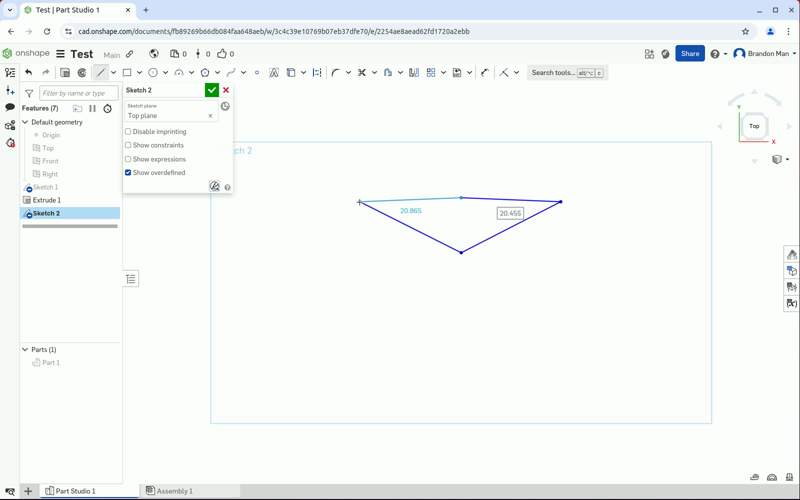
key(esc)
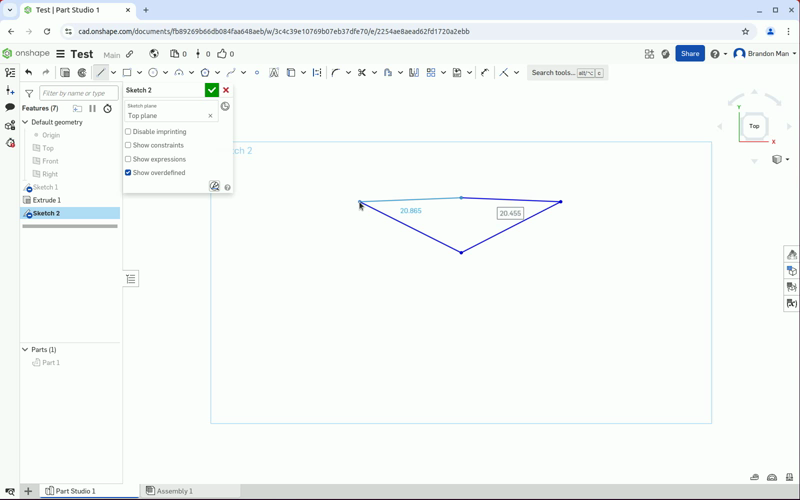
mouse_move(489, 223)
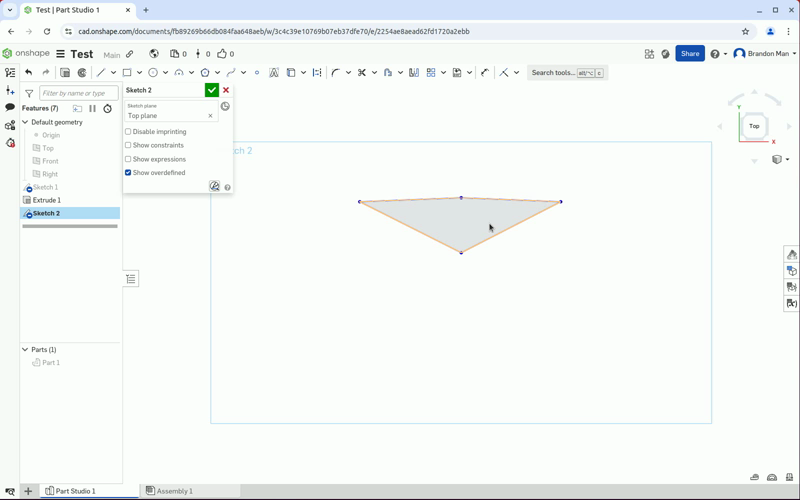
click(489, 223)
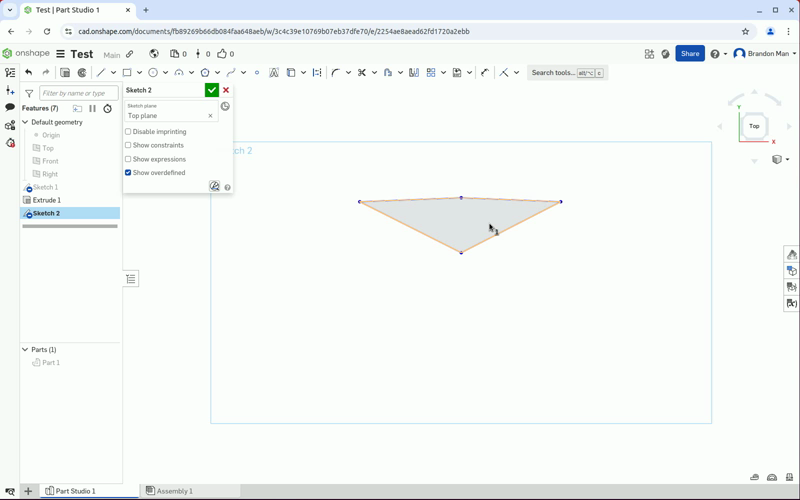
mouse_move(73, 352)
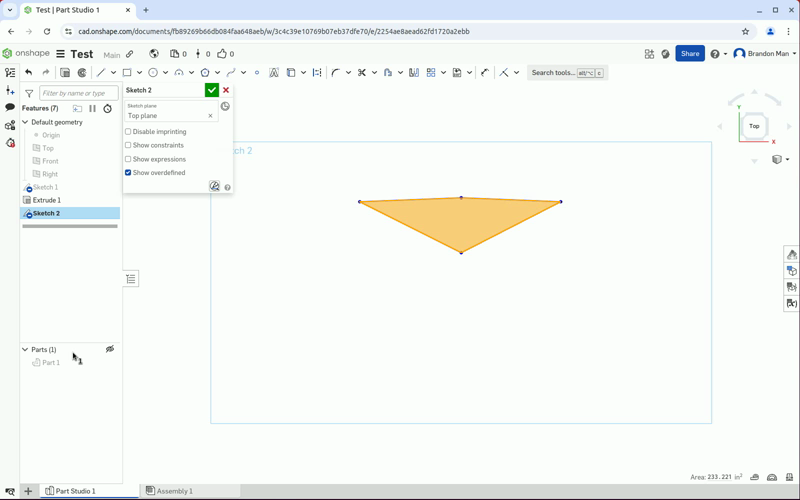
key(shift+y)
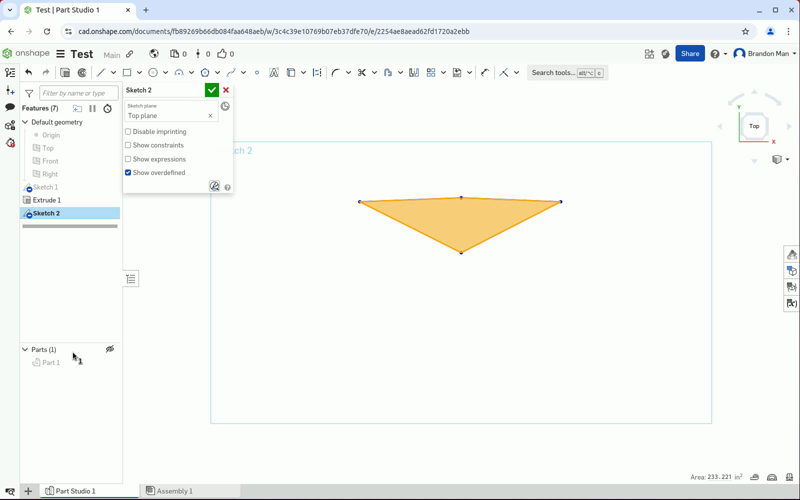
key(shift+e)
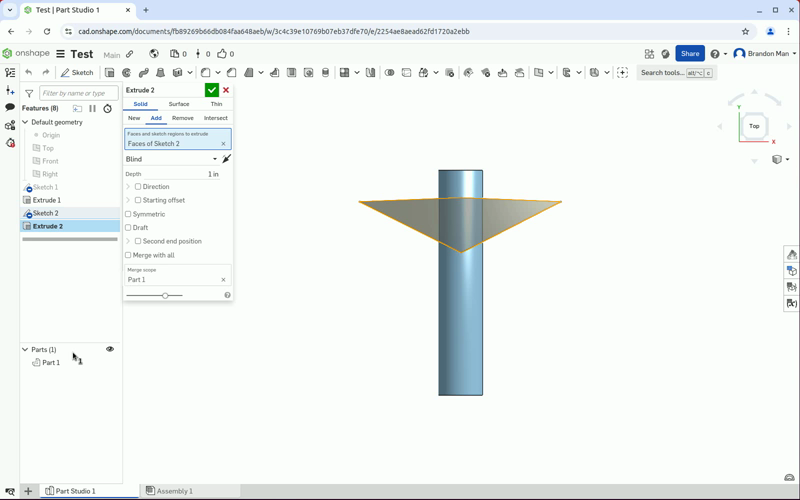
mouse_move(143, 106)
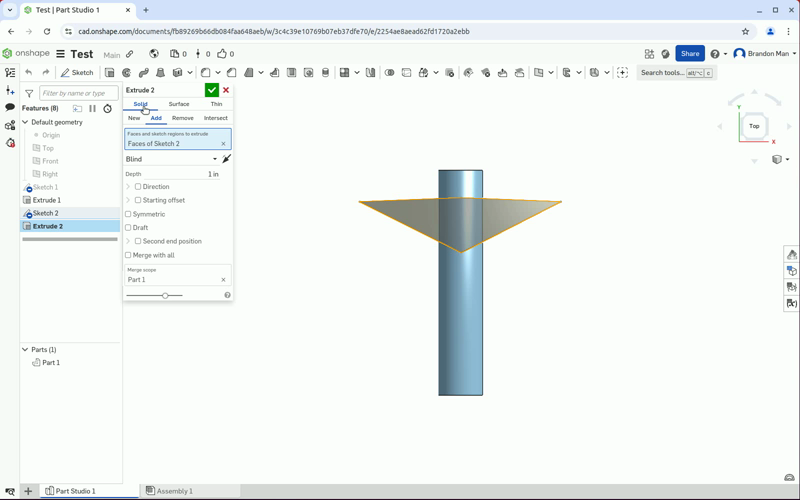
click(143, 106)
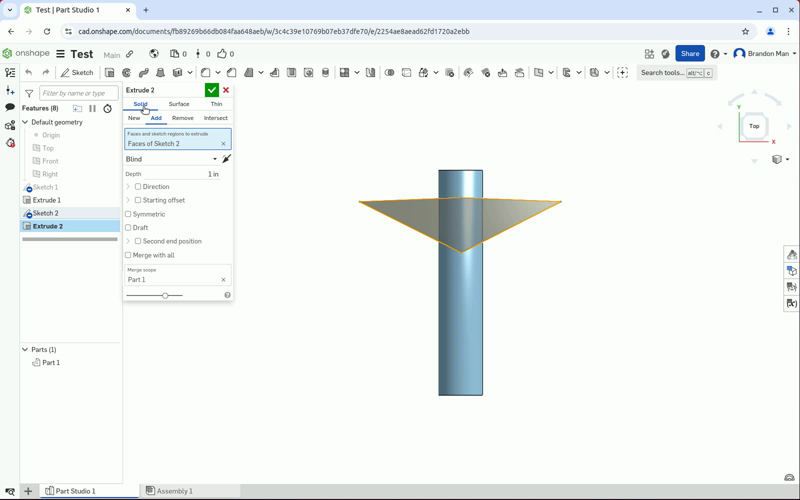
mouse_move(137, 120)
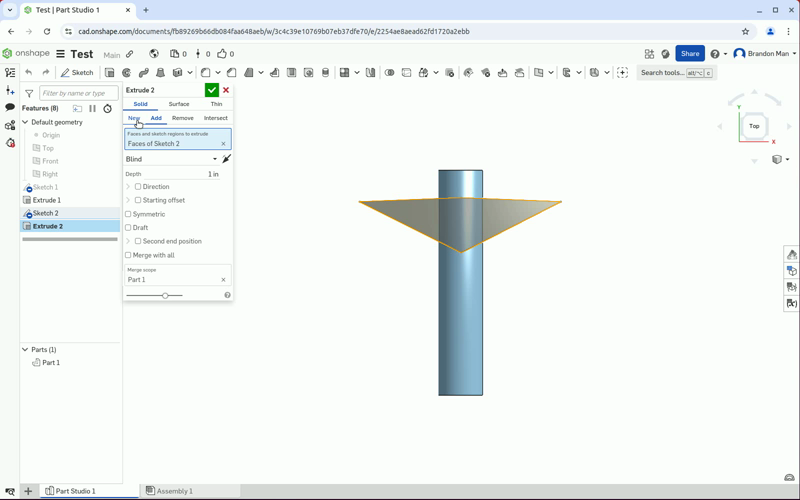
click(137, 120)
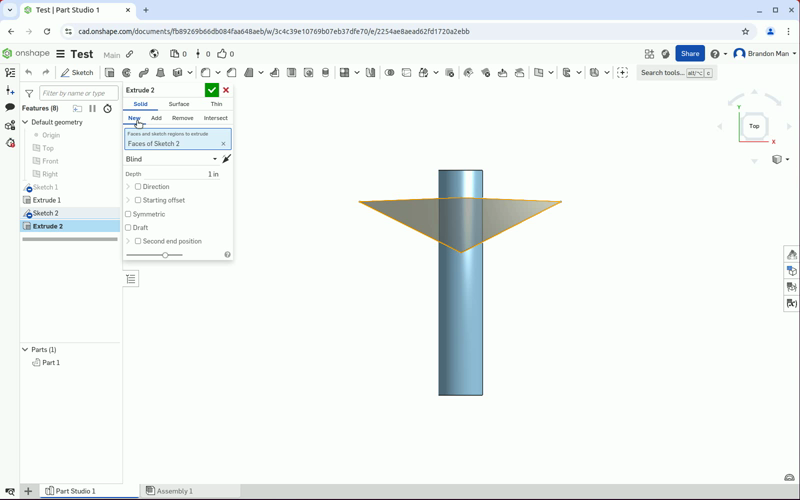
key(tab, 4)
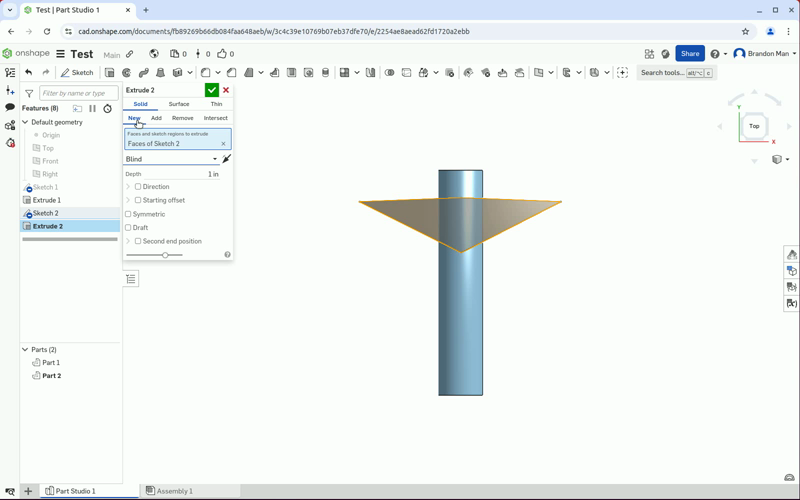
text(1.444)
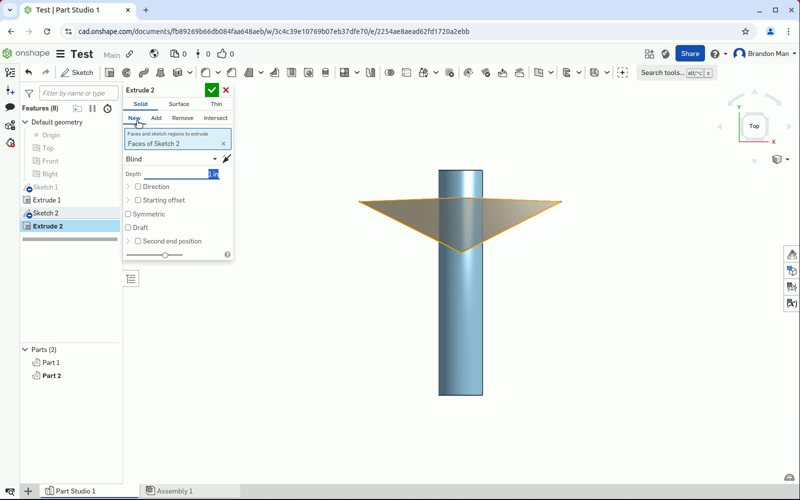
key(enter)
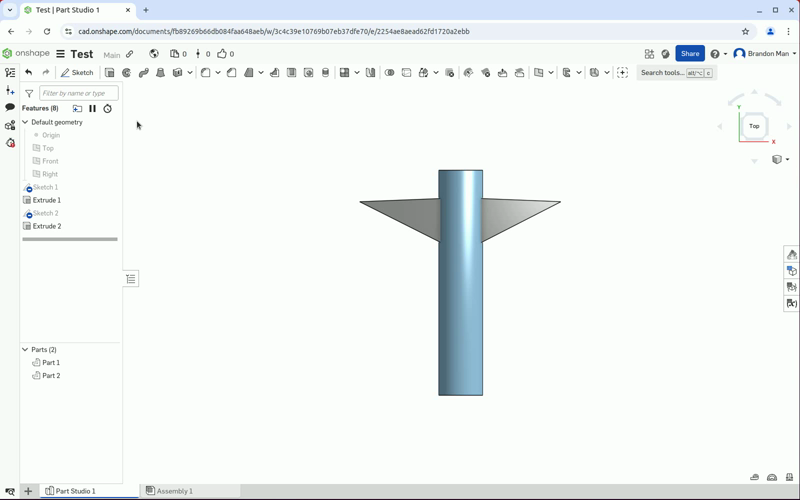
key(shift+h)
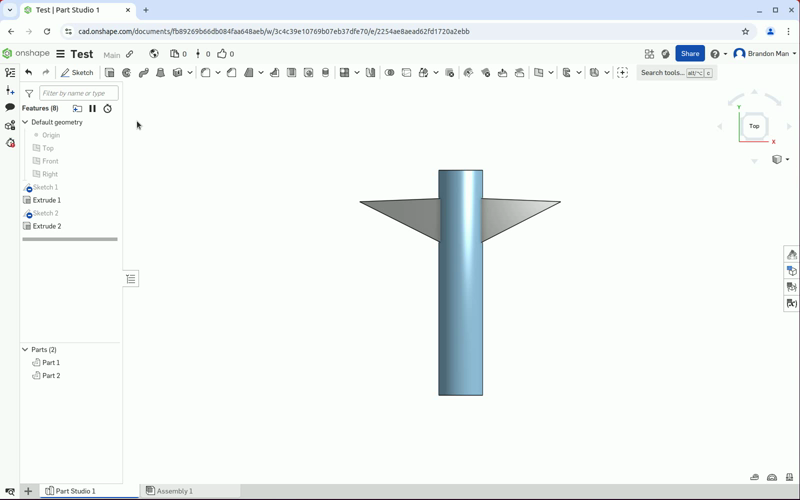
key(shift+h)
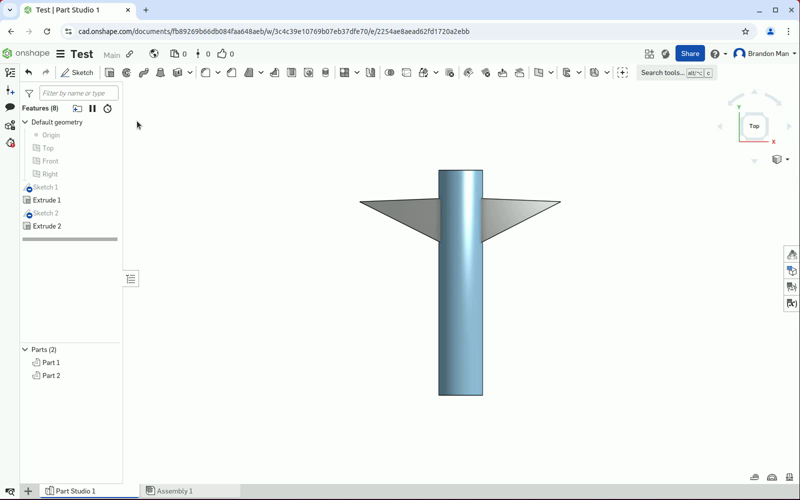
key(shift+7)
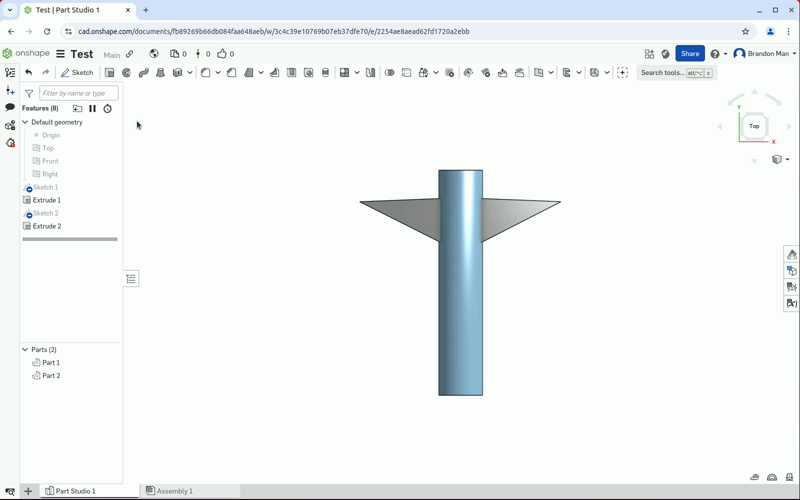
key(up, 3)
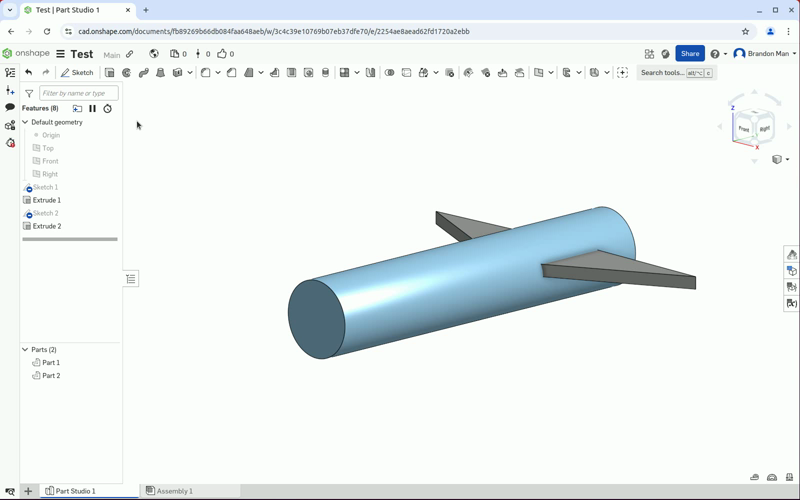
key(left, 3)
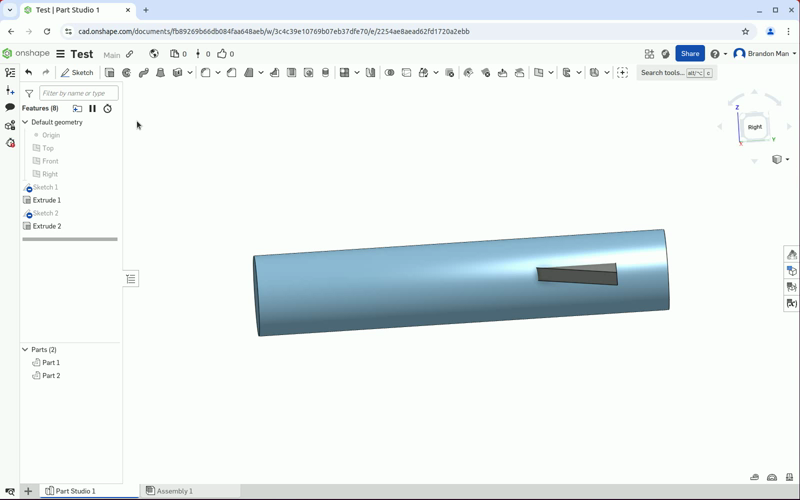
key(right, 3)
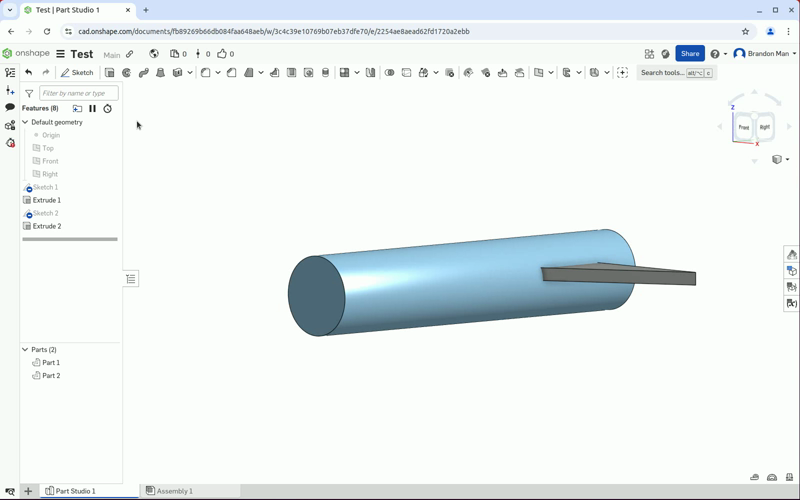
key(down, 3)
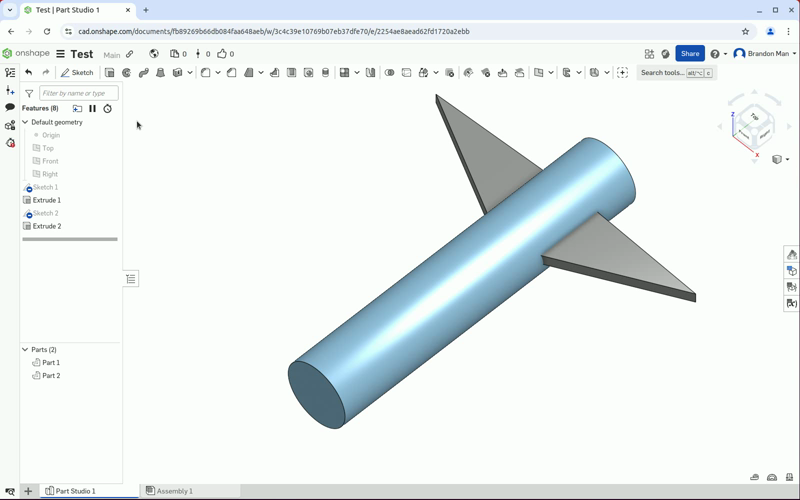
mouse_move(73, 189)
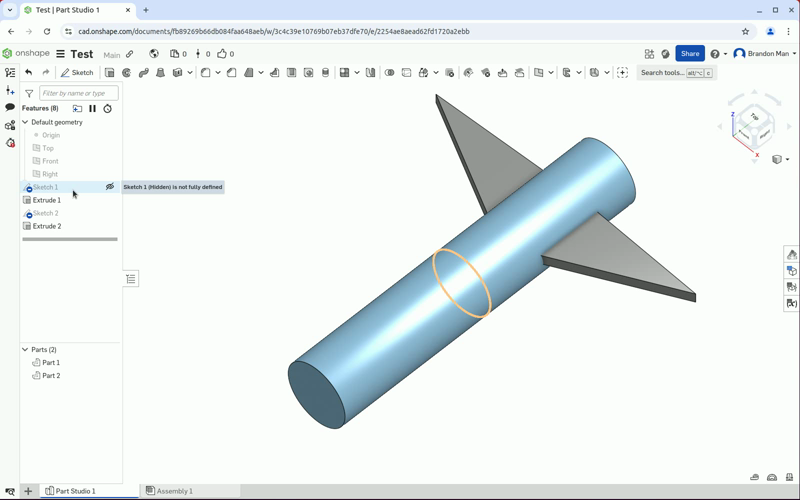
click(73, 189)